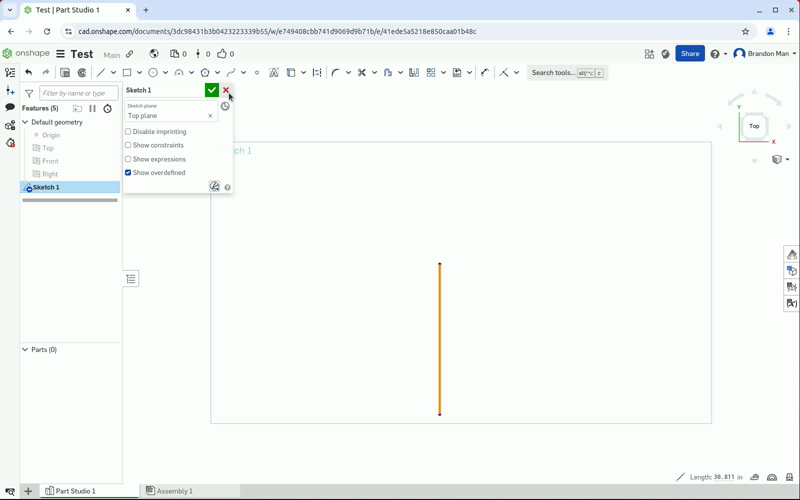
key(shift+h)
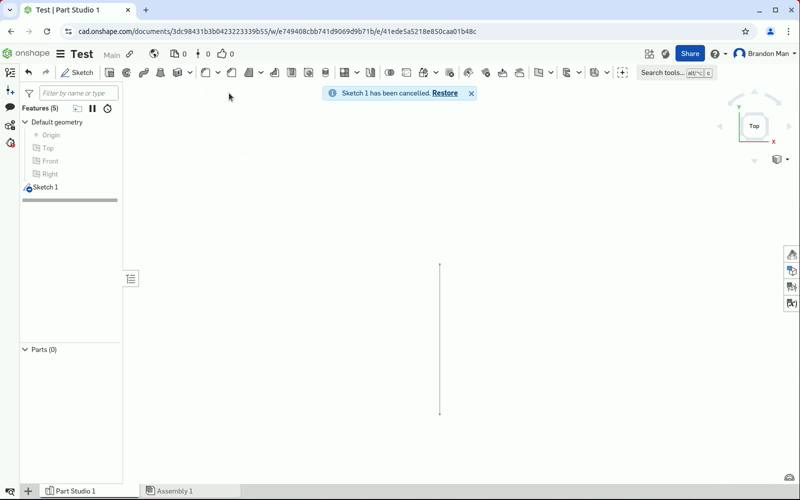
key(shift+s)
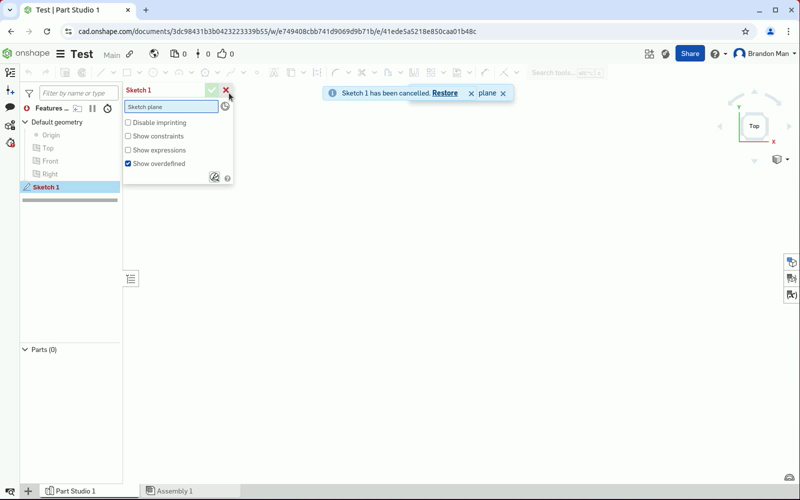
mouse_move(73, 150)
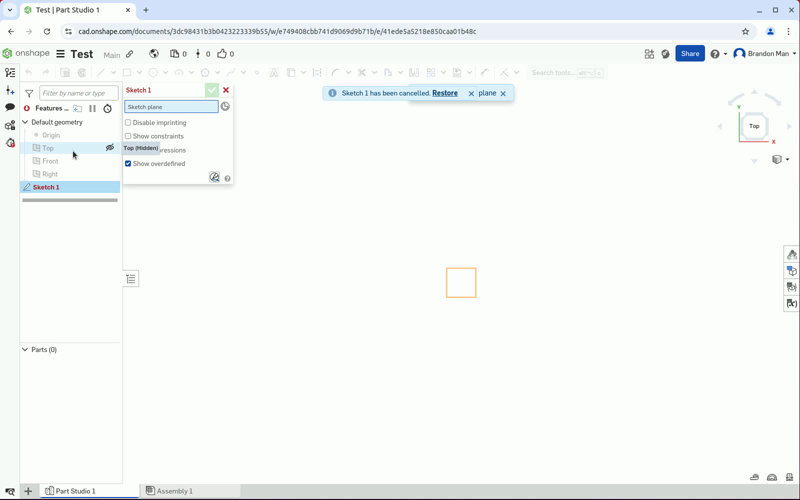
click(73, 150)
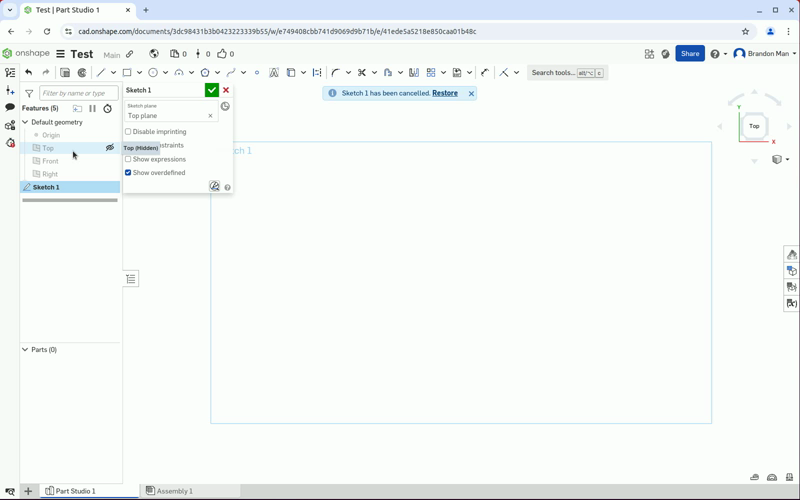
mouse_move(73, 352)
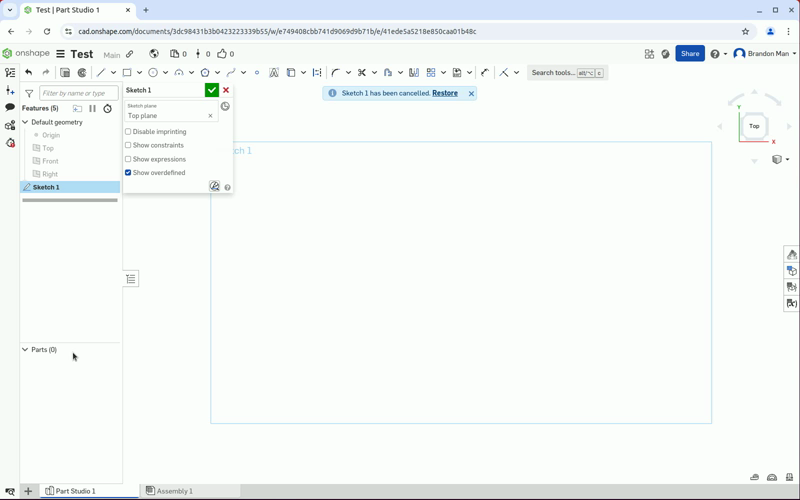
key(y)
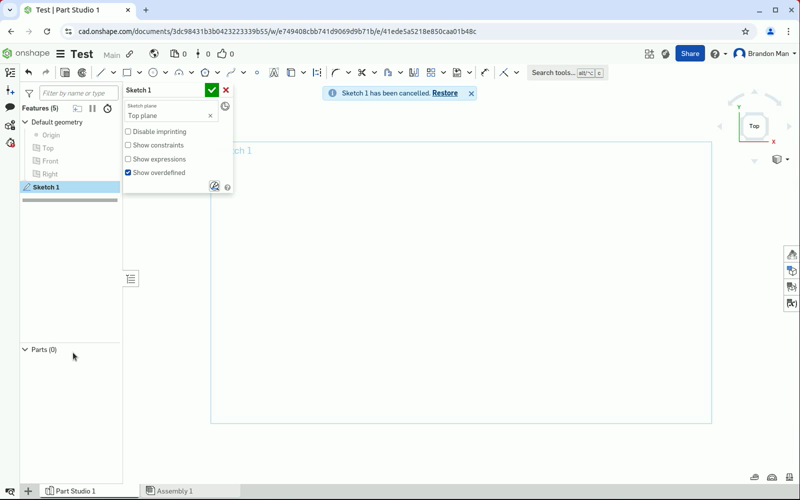
key(c)
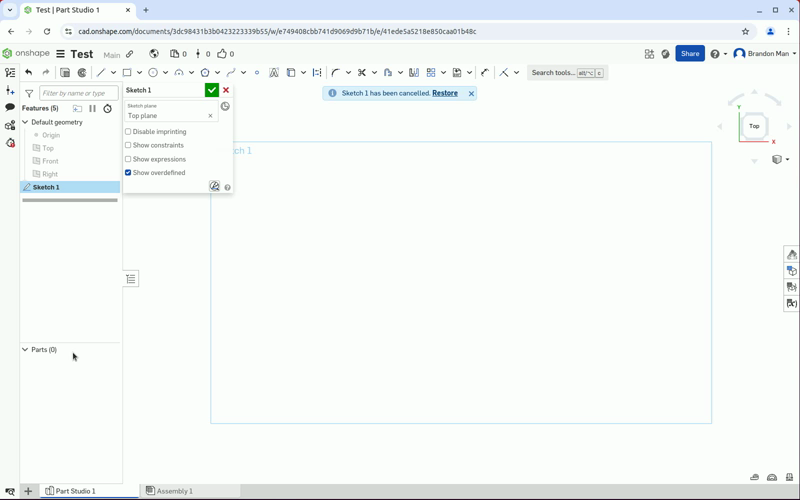
key_down(shift)
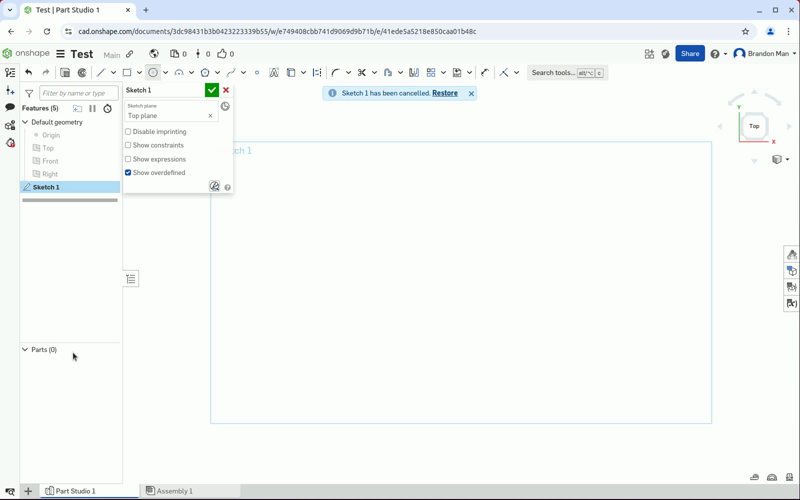
mouse_move(460, 282)
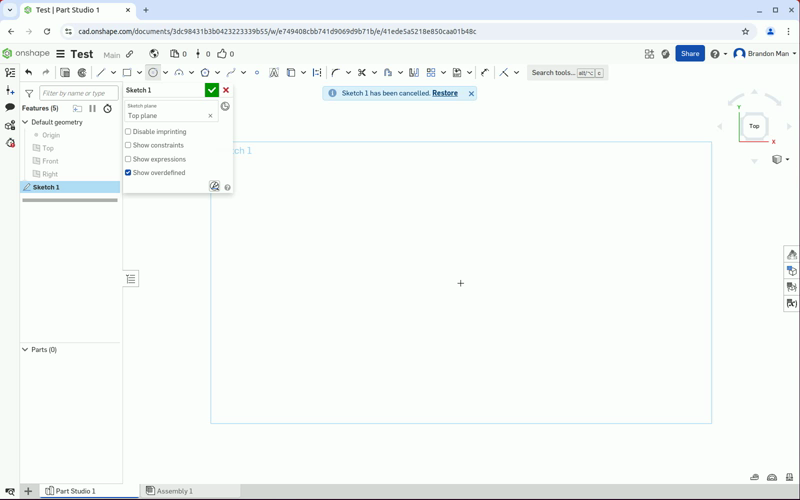
click(460, 282)
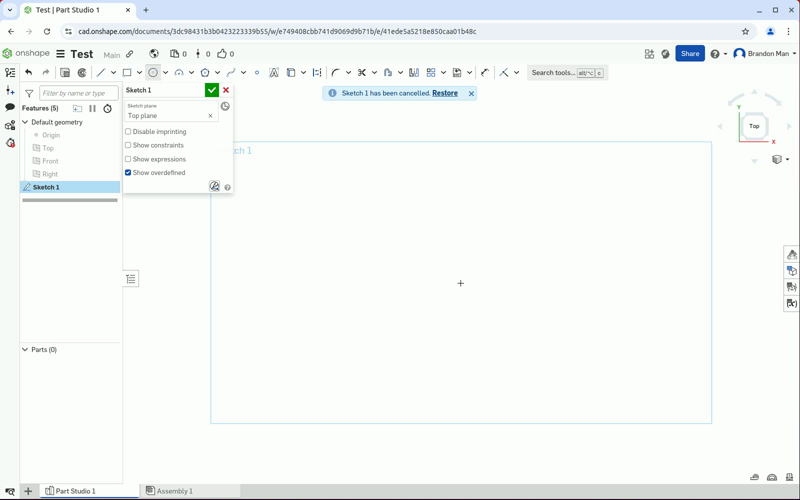
key_up(shift)
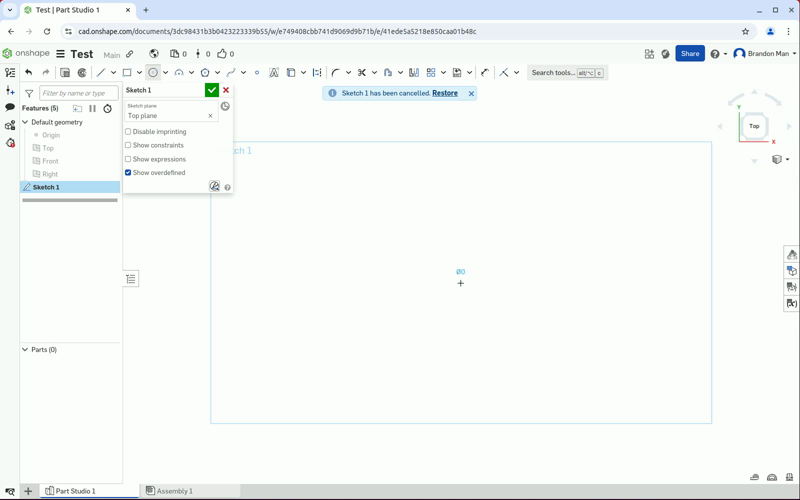
mouse_move(489, 282)
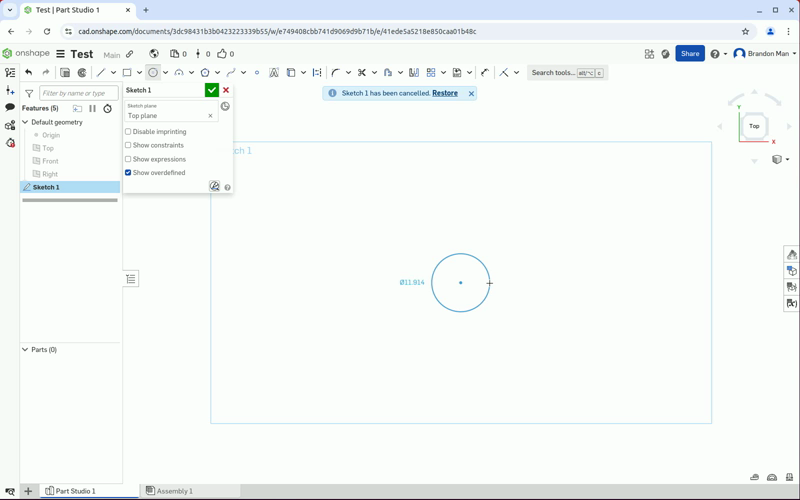
click(489, 282)
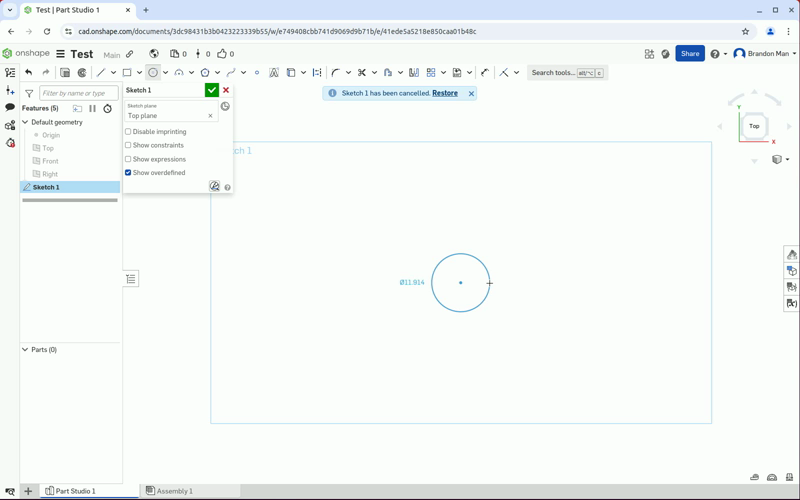
key(esc)
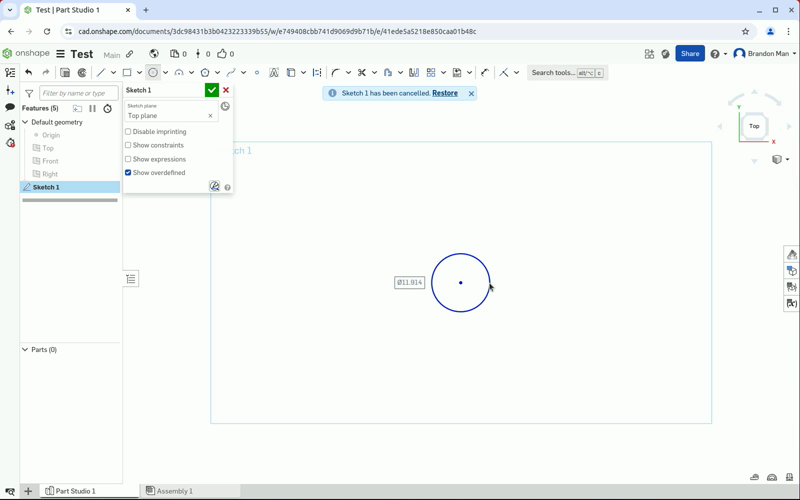
mouse_move(452, 299)
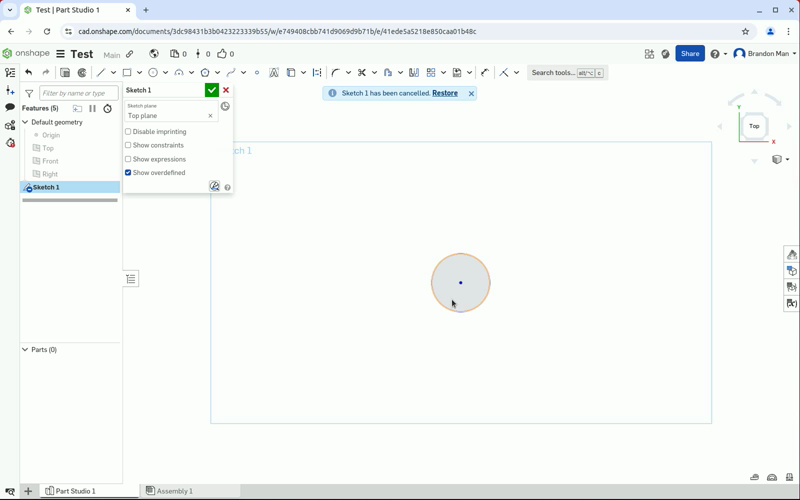
click(452, 299)
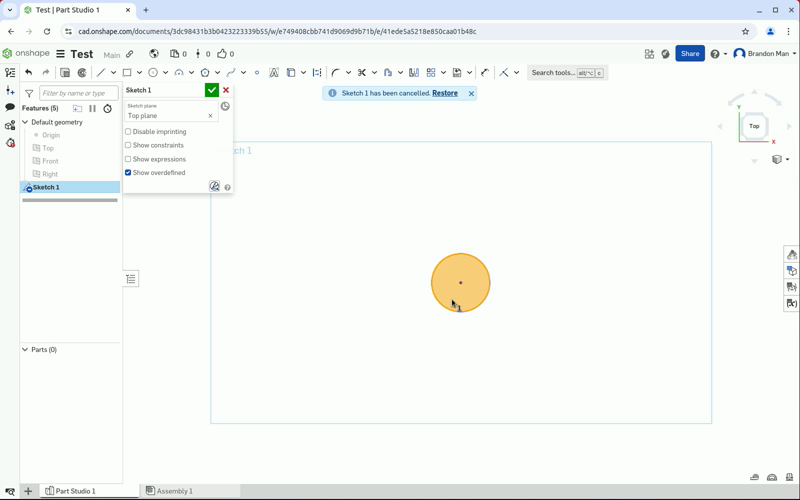
mouse_move(73, 352)
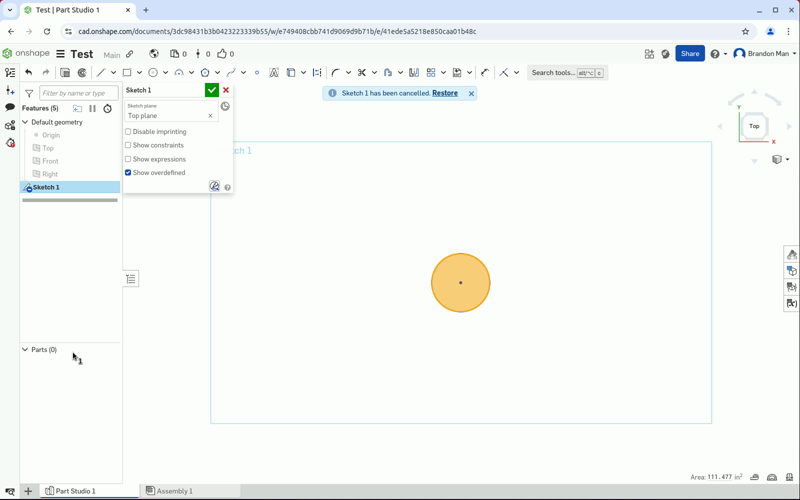
key(shift+y)
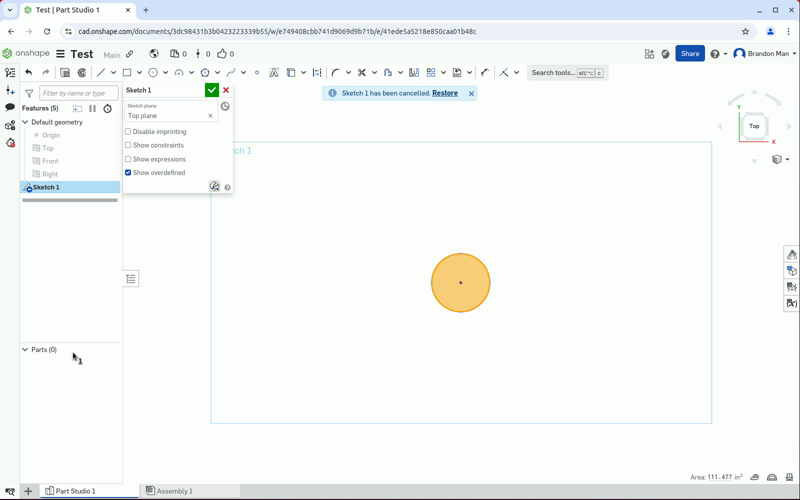
key(shift+e)
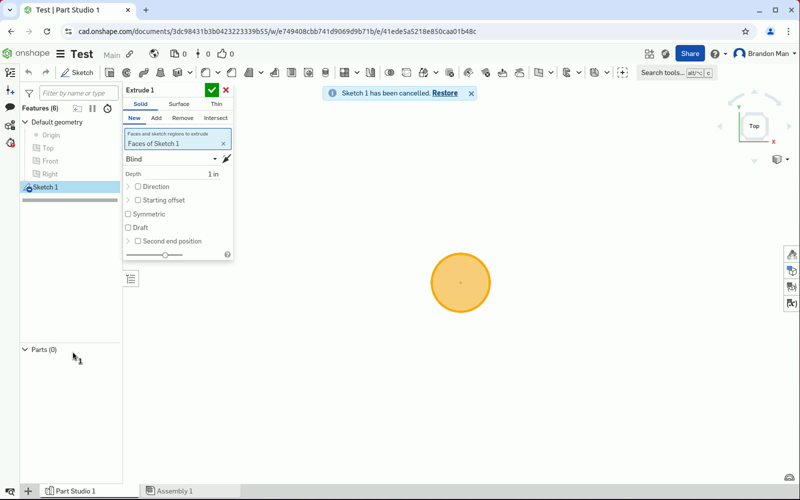
mouse_move(143, 106)
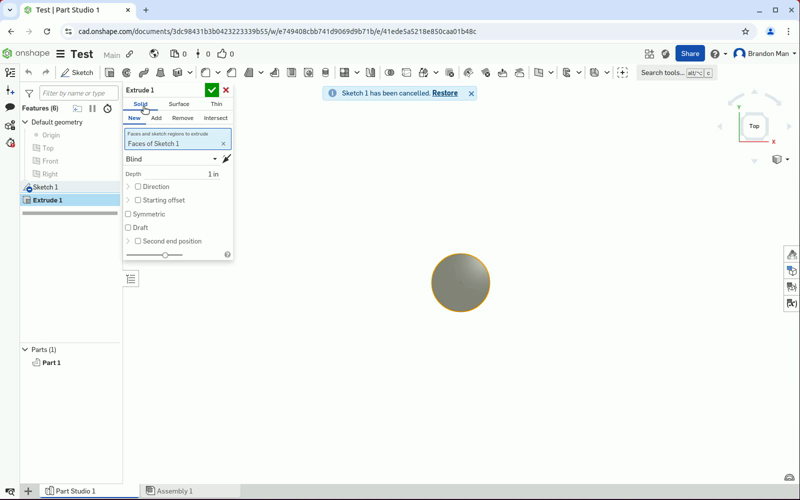
click(143, 106)
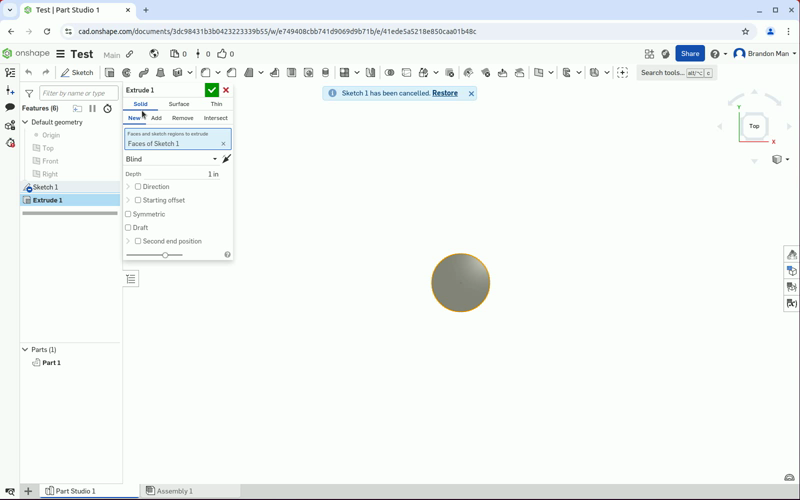
mouse_move(137, 120)
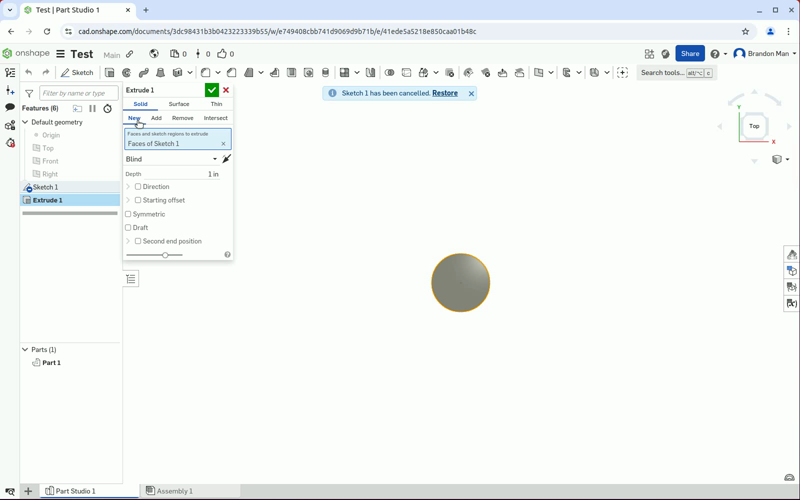
click(137, 120)
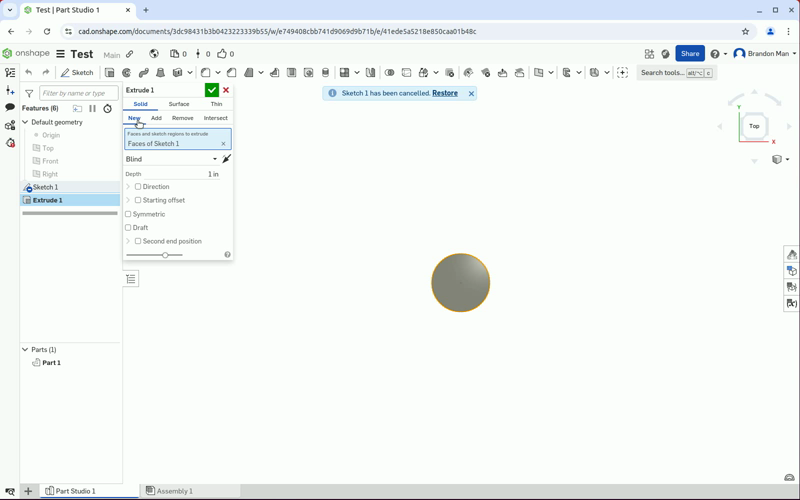
key(tab, 4)
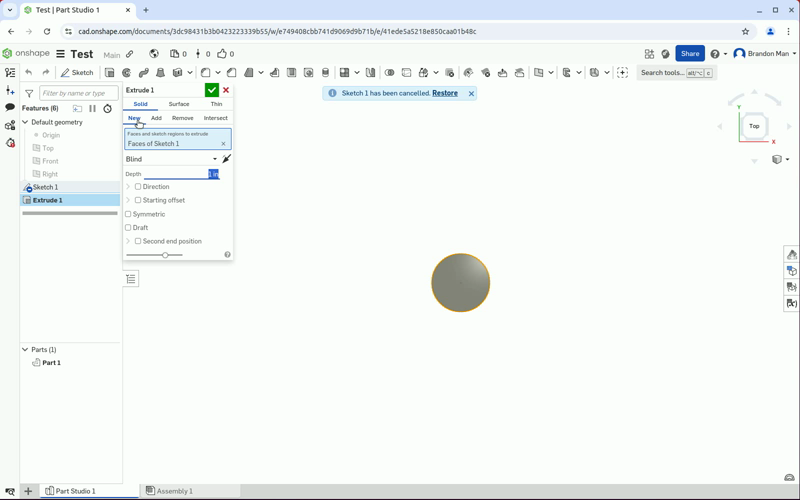
text(33.7)
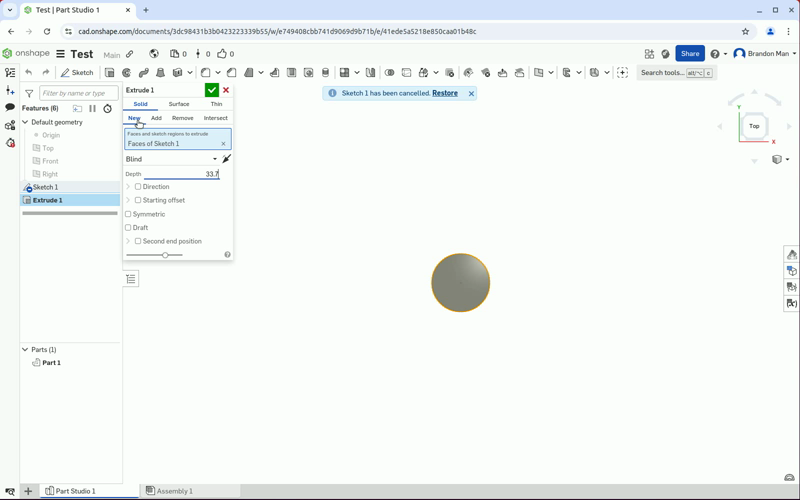
key(tab, 3)
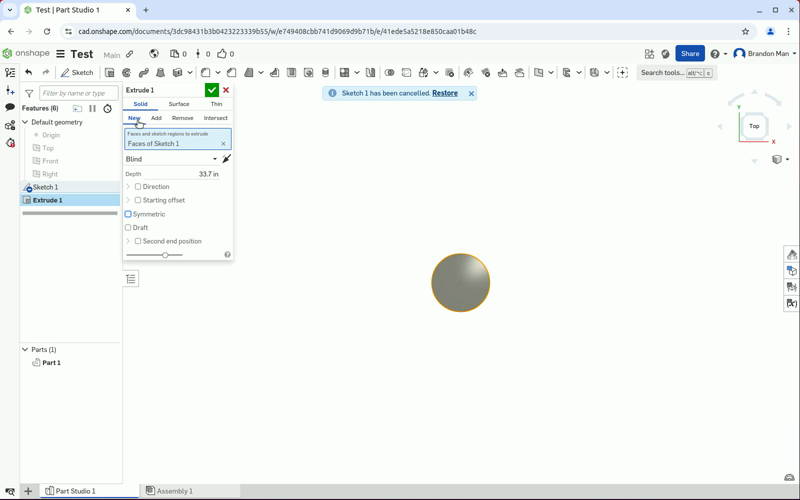
key(space)
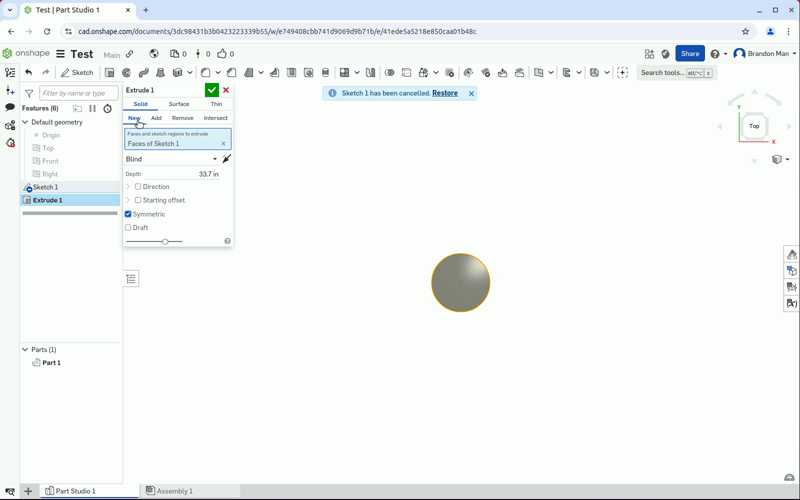
key(enter)
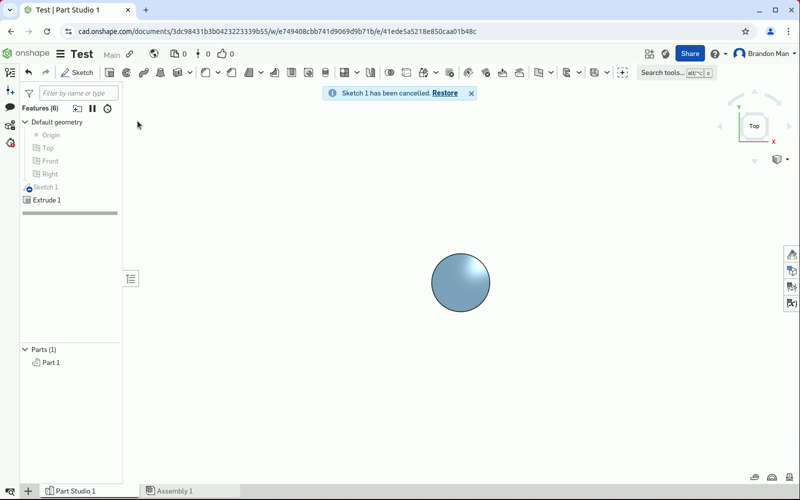
key(shift+h)
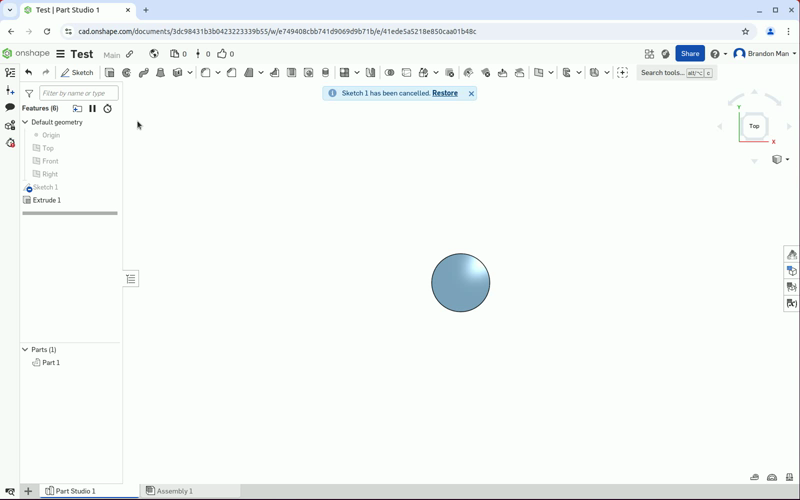
key(shift+h)
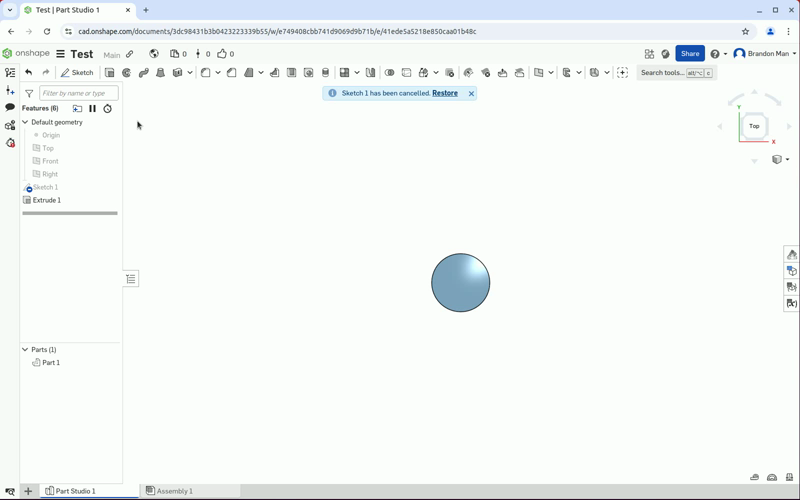
mouse_move(73, 189)
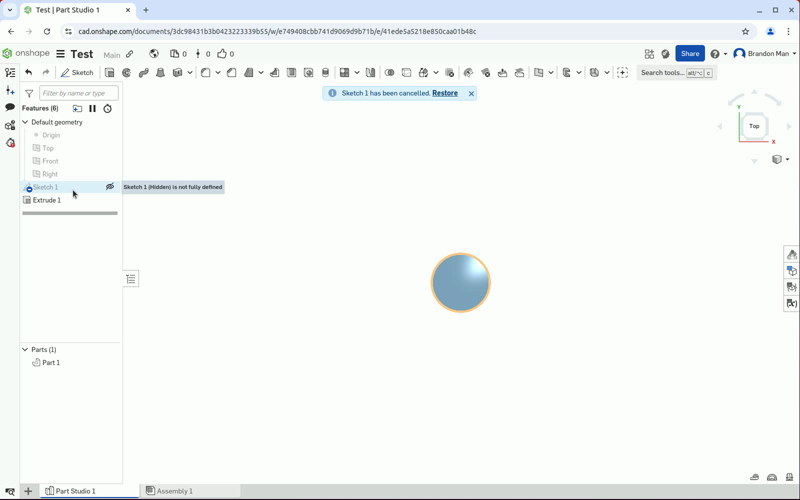
click(73, 189)
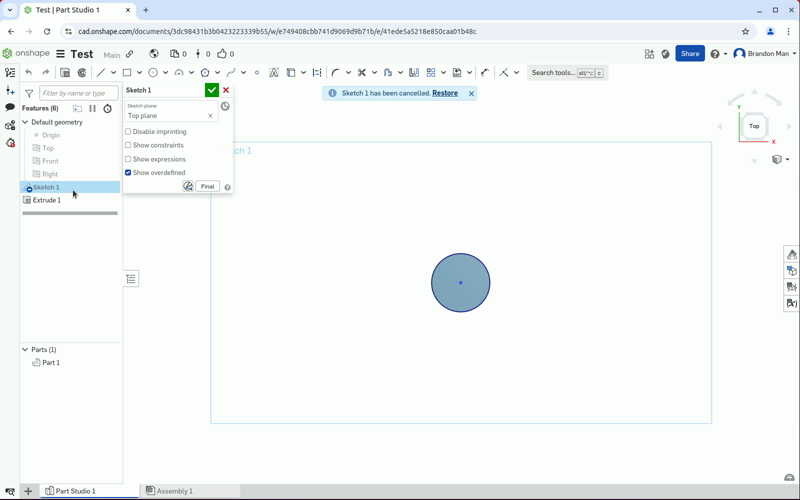
mouse_move(229, 92)
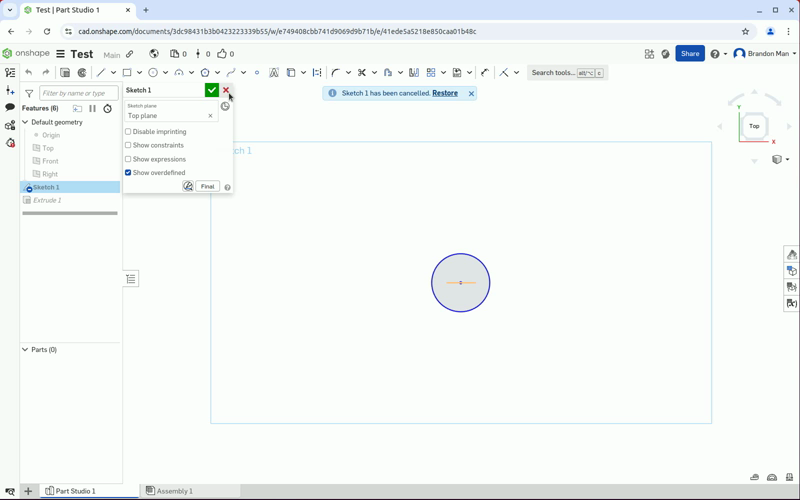
click(229, 92)
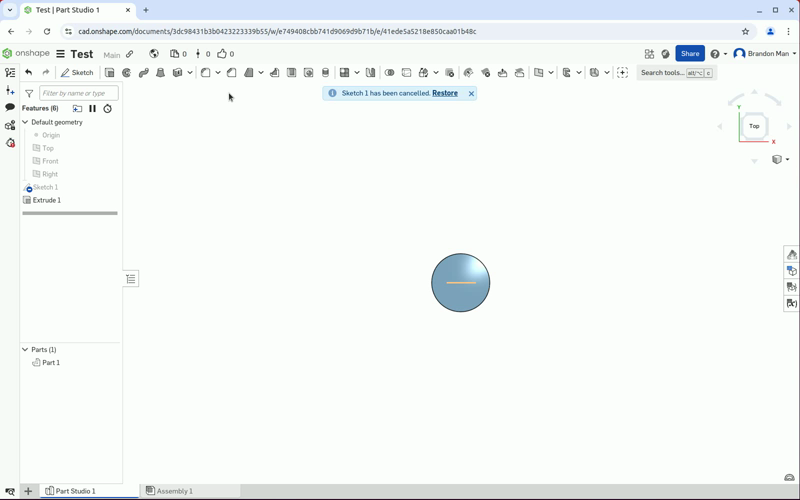
mouse_move(73, 352)
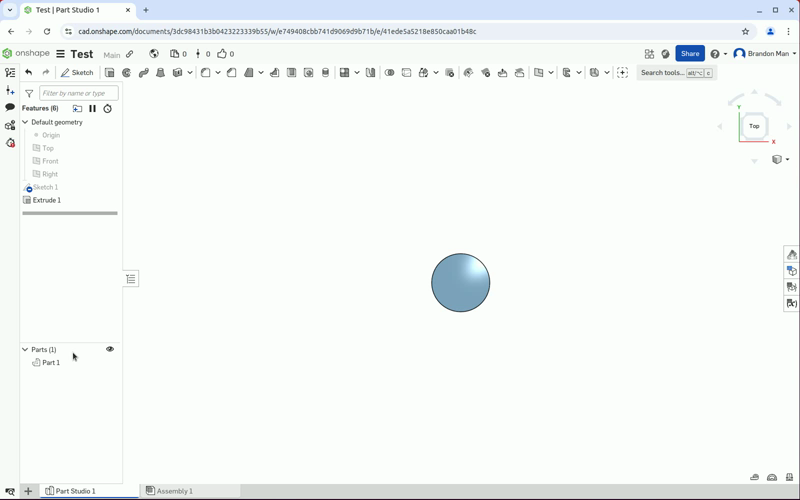
key(y)
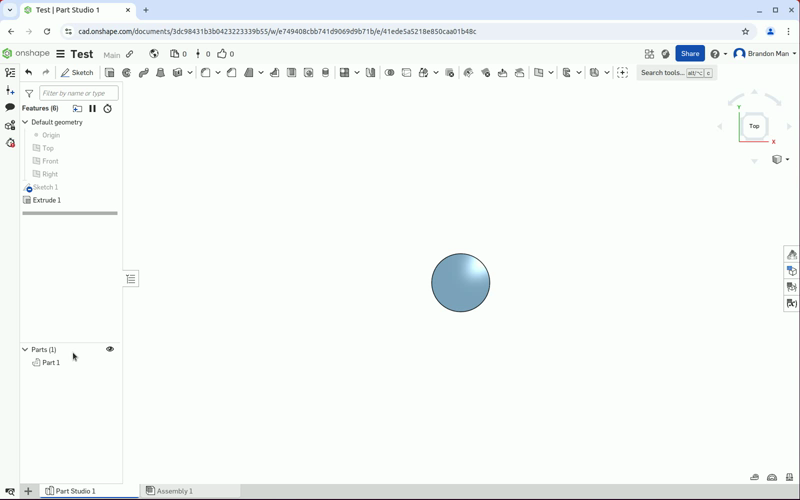
key(shift+p)
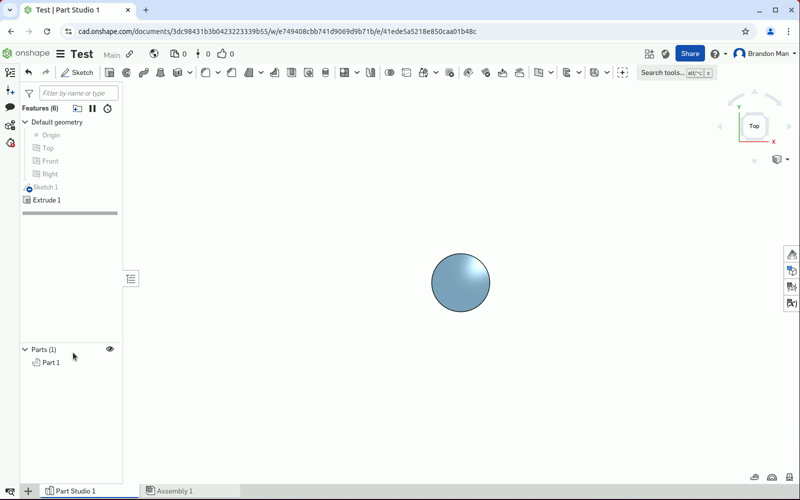
key(space)
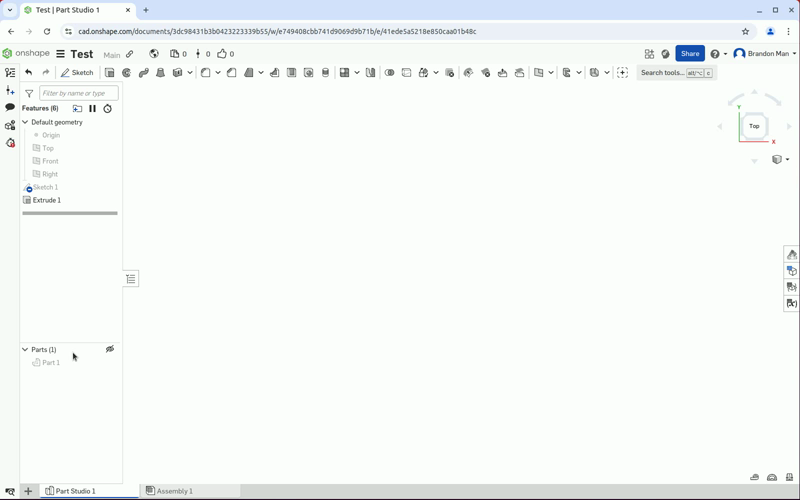
key_down(shift)
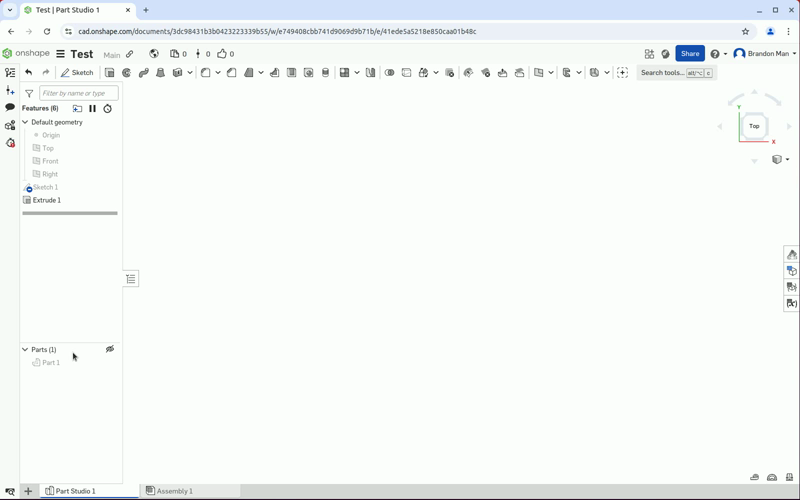
key(up)
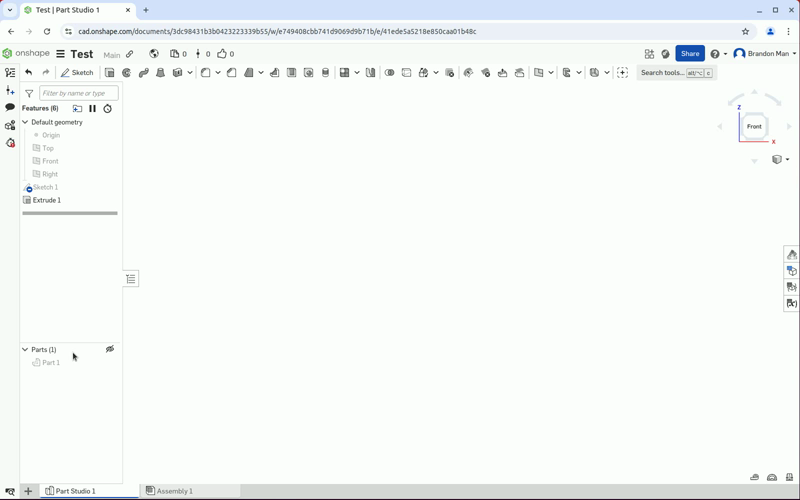
key_up(shift)
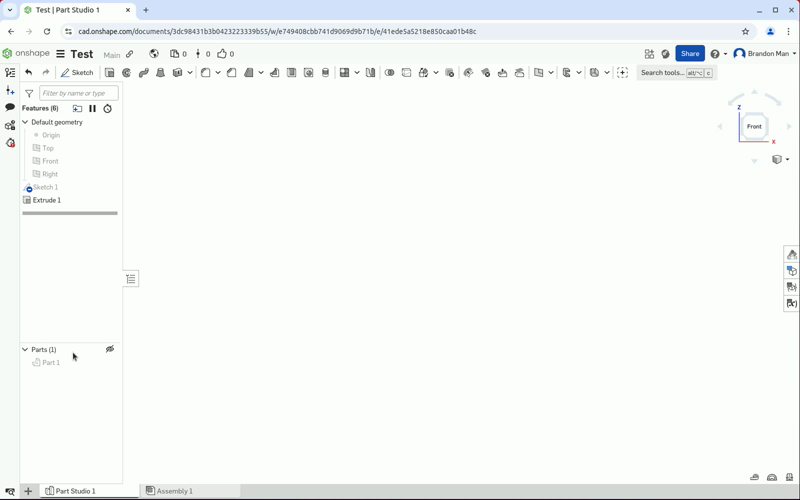
key(space)
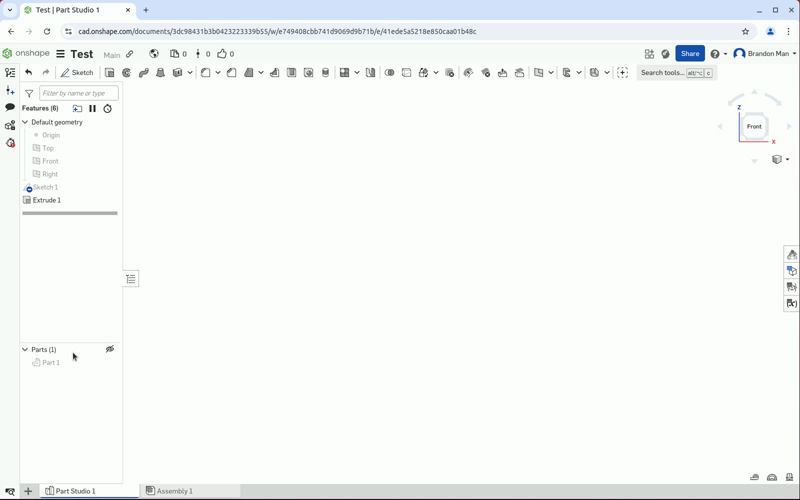
key_down(shift)
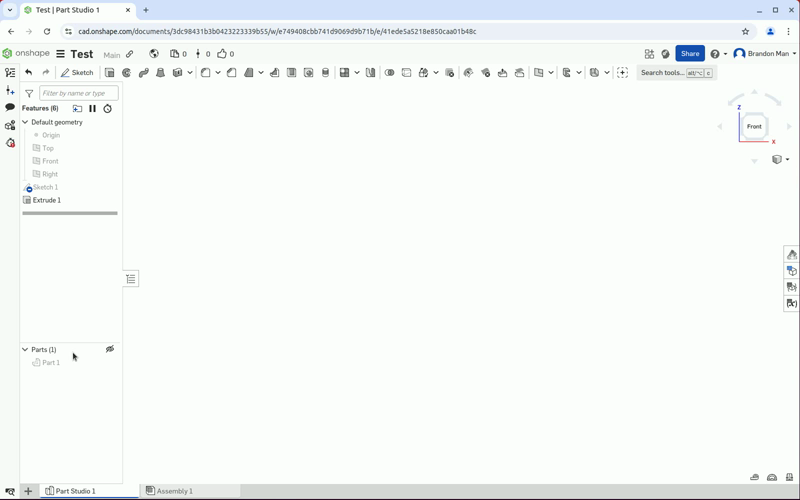
key(left)
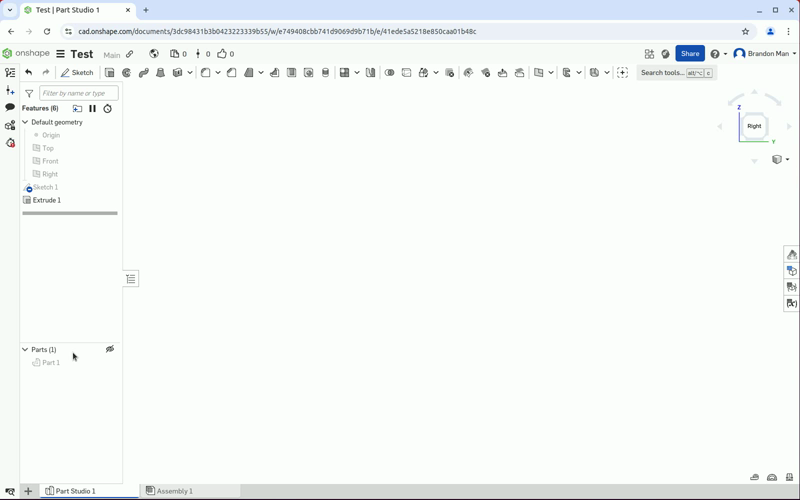
key_up(shift)
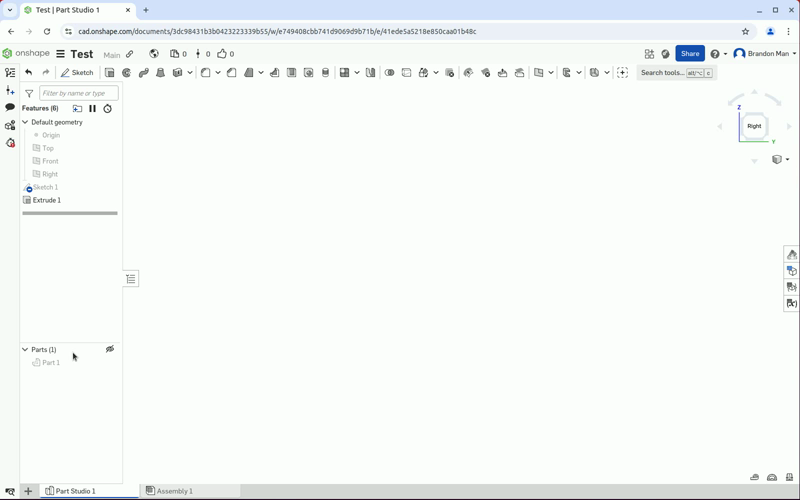
mouse_move(73, 352)
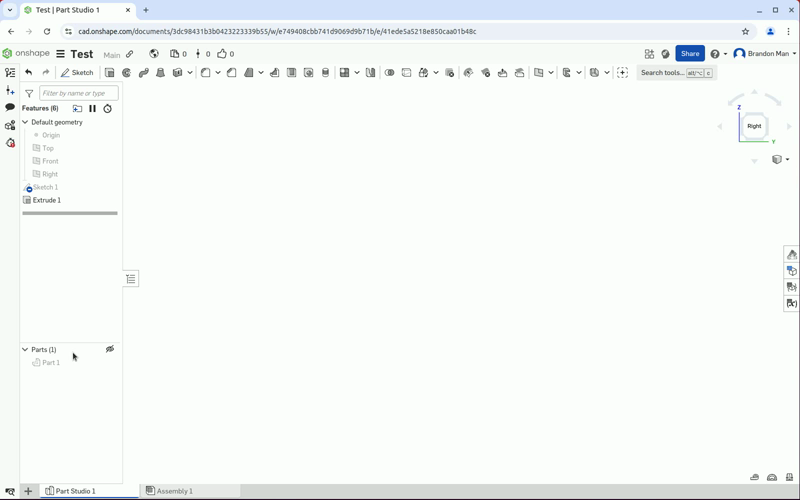
key(shift+y)
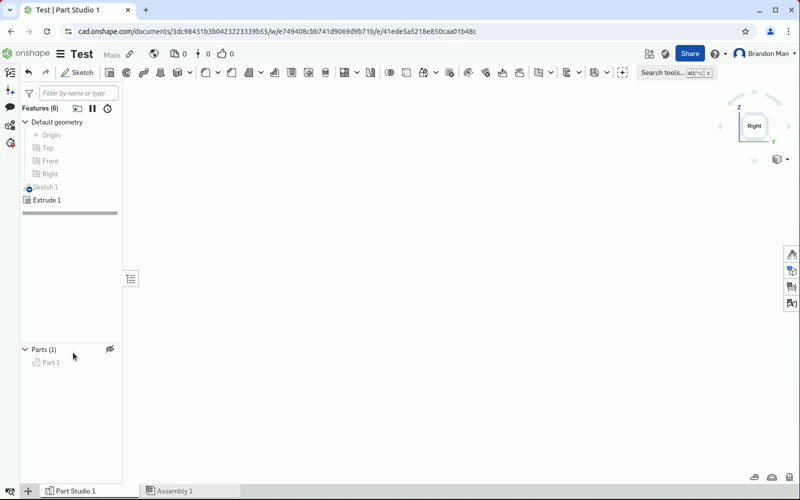
key(shift+s)
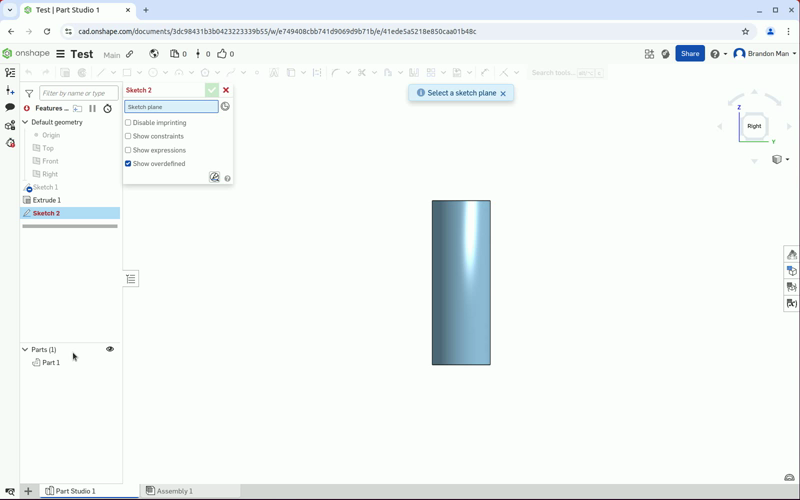
mouse_move(73, 176)
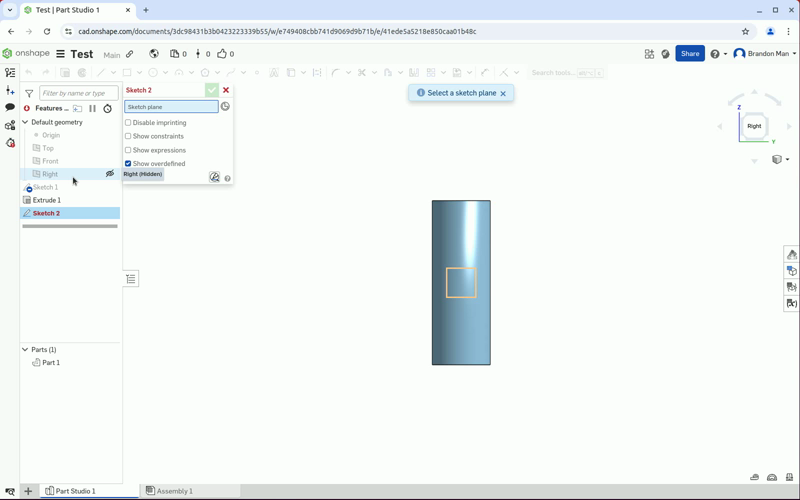
click(73, 176)
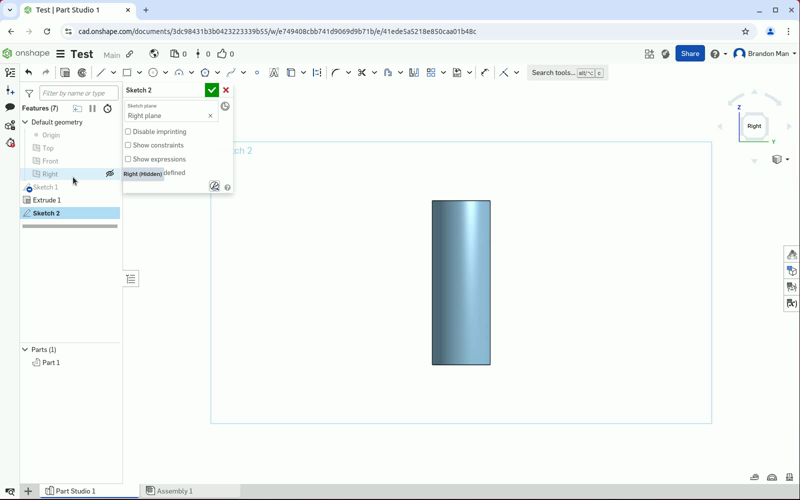
mouse_move(73, 352)
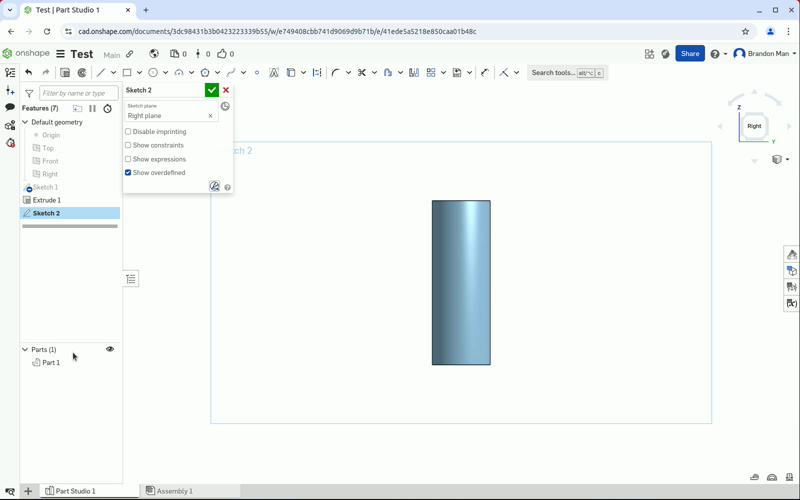
key(y)
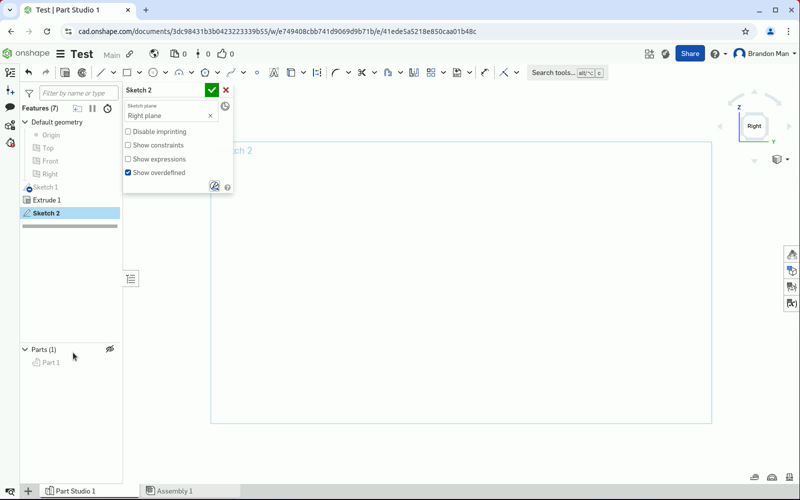
key(l)
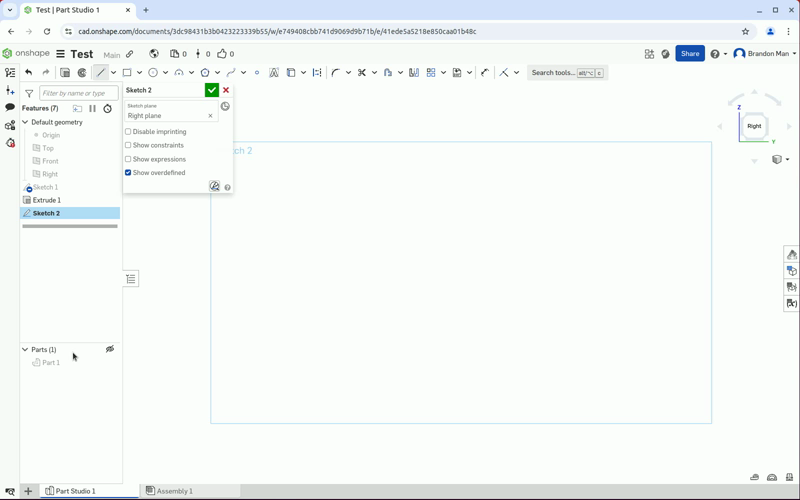
key_down(shift)
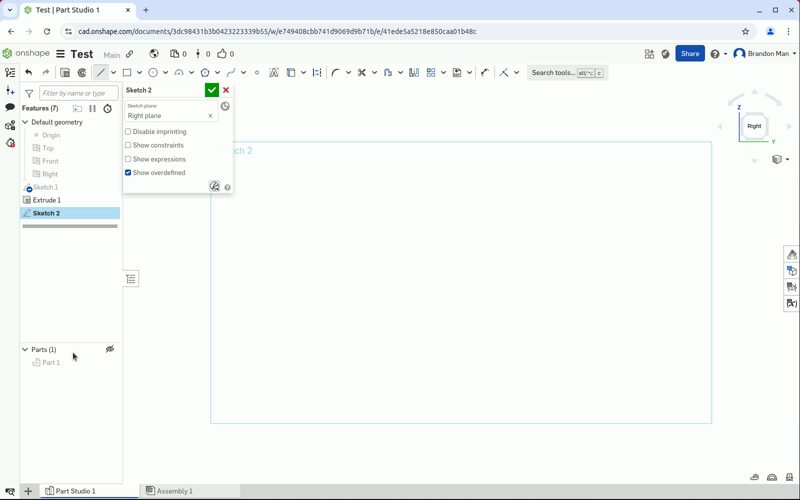
mouse_move(460, 365)
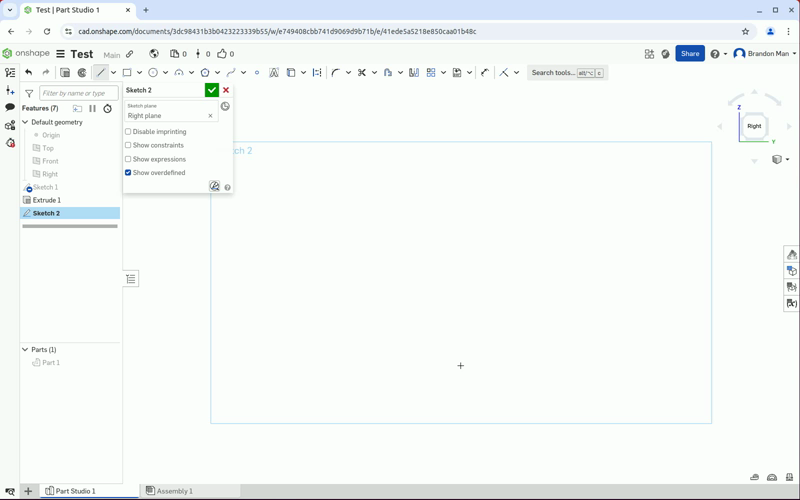
click(460, 365)
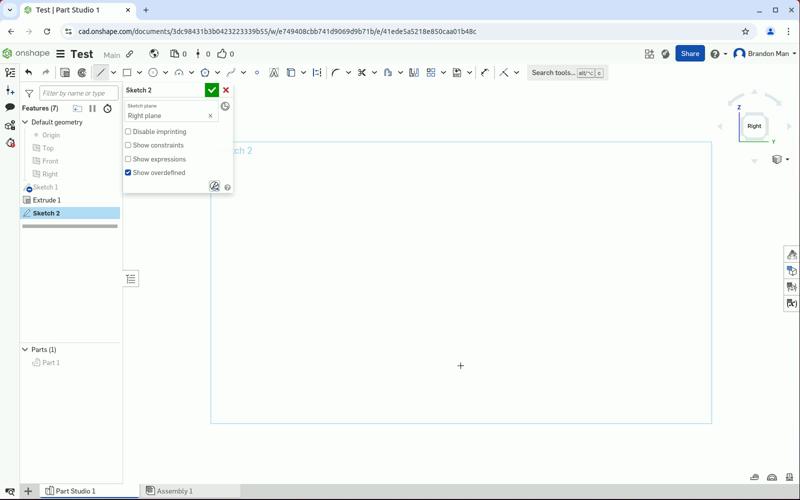
key_up(shift)
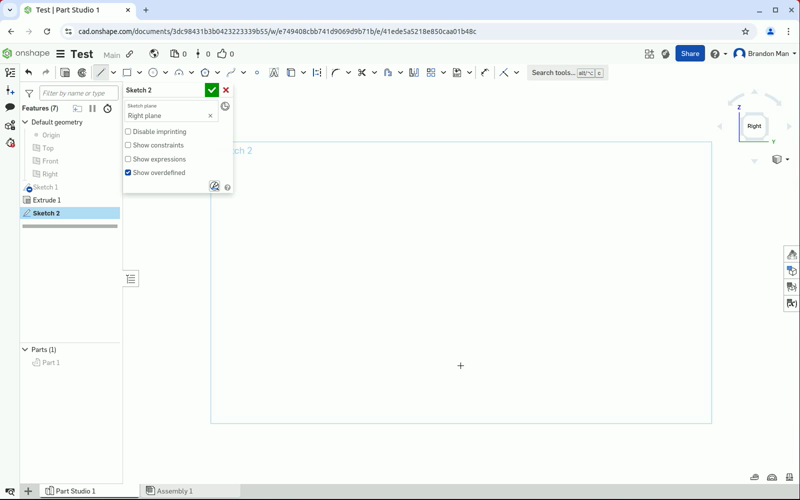
key_down(shift)
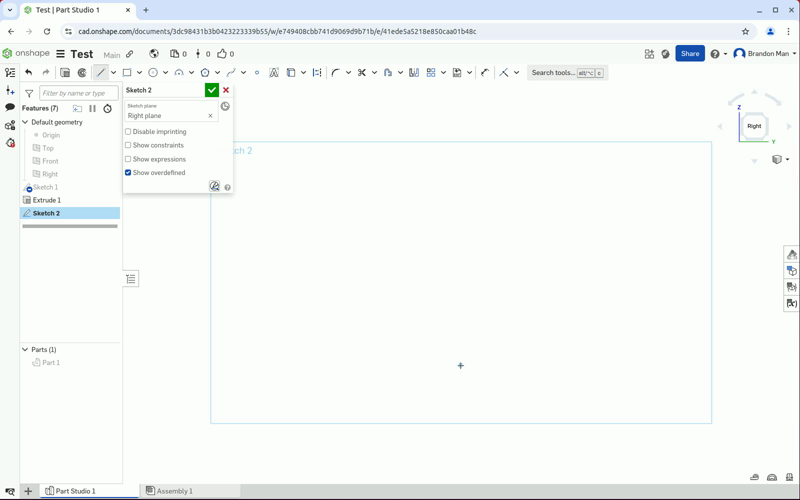
mouse_move(460, 200)
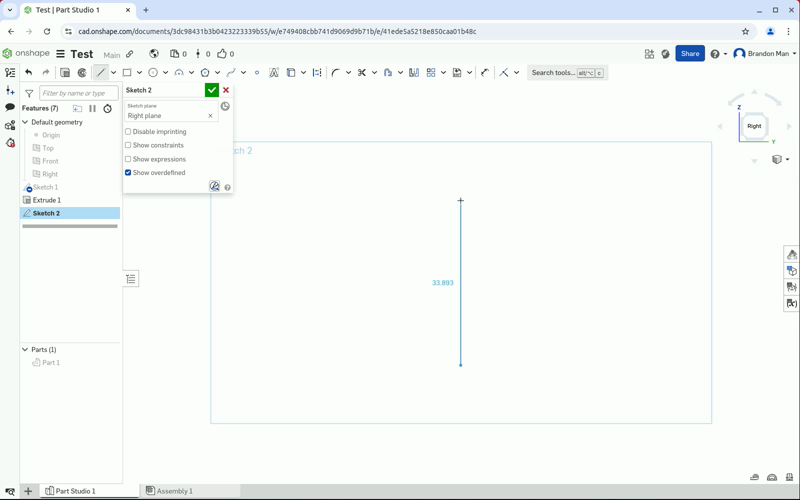
click(460, 200)
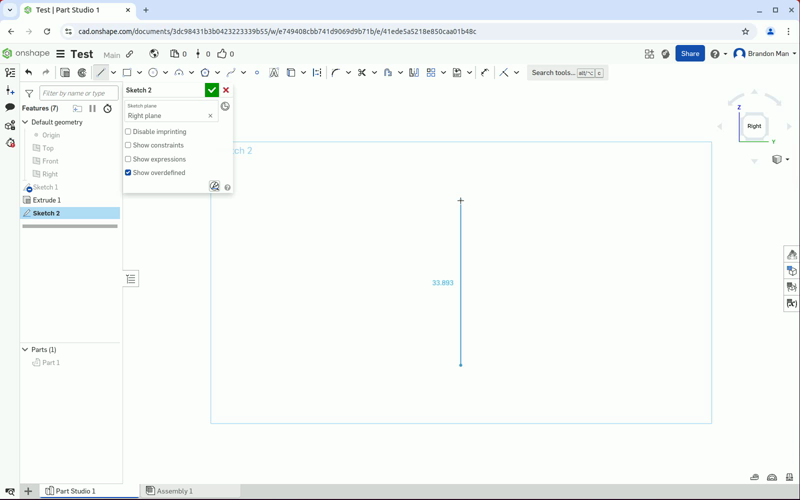
key_up(shift)
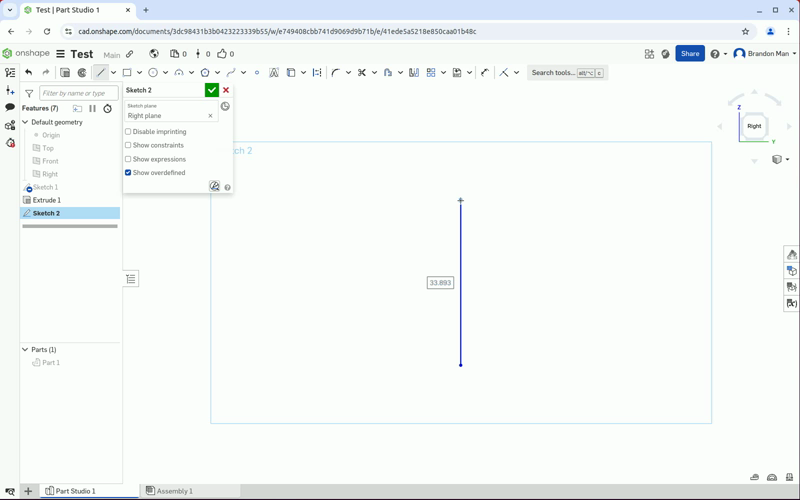
key(esc)
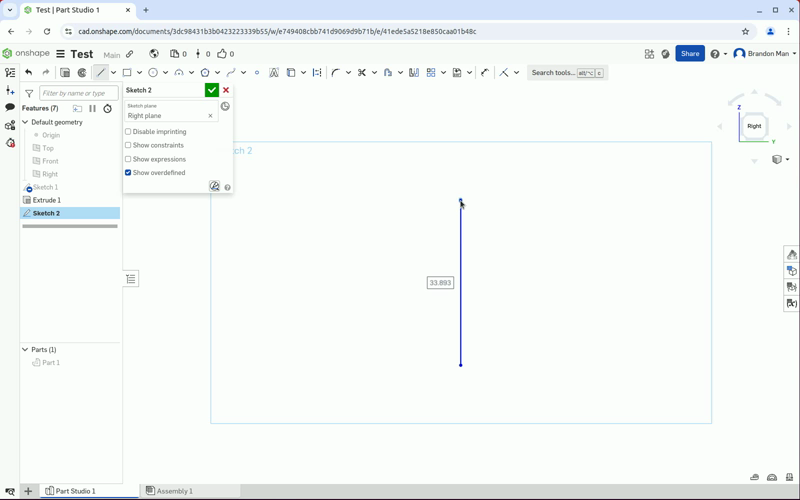
key(a)
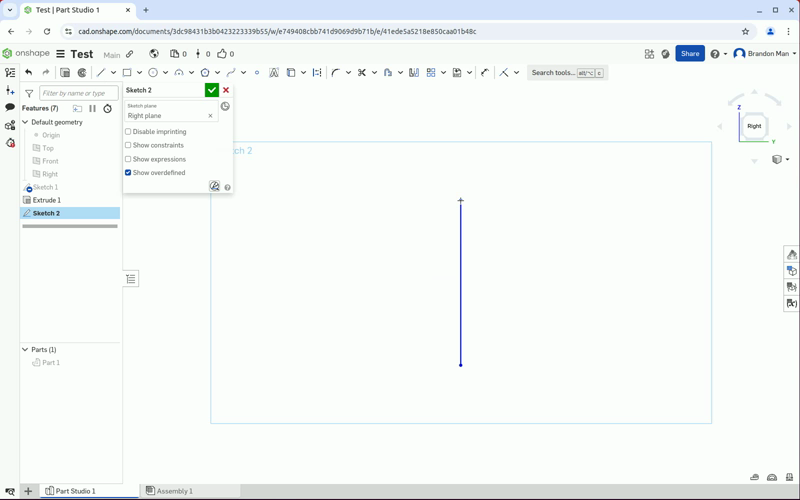
mouse_move(460, 200)
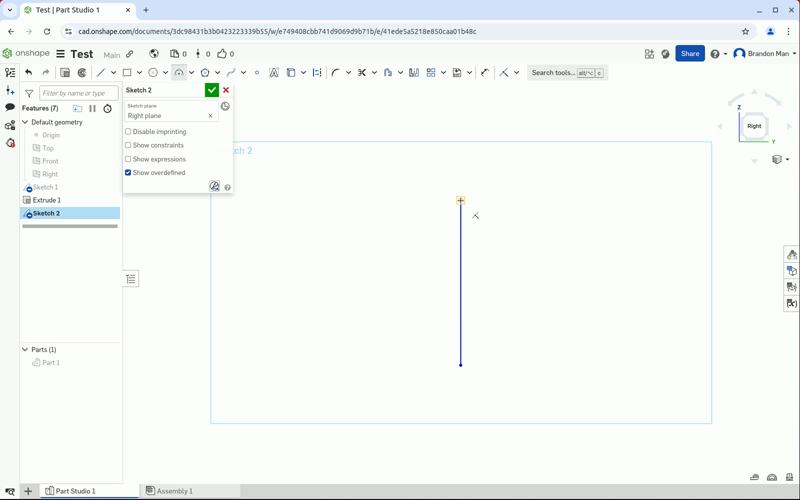
click(460, 200)
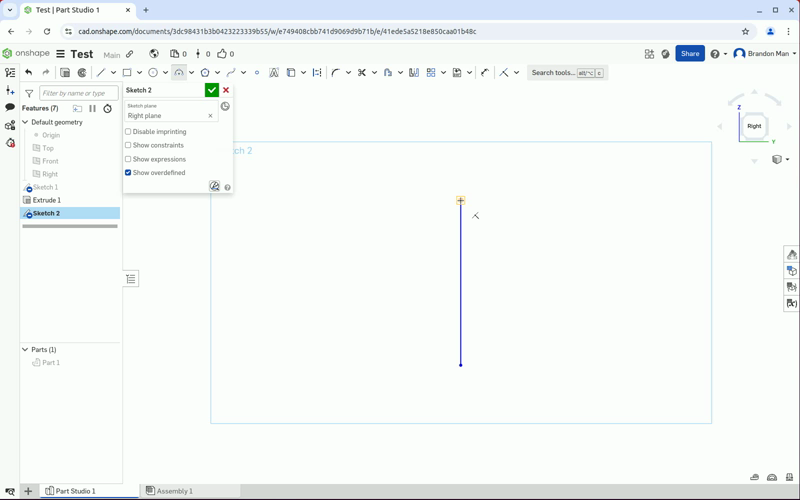
mouse_move(460, 365)
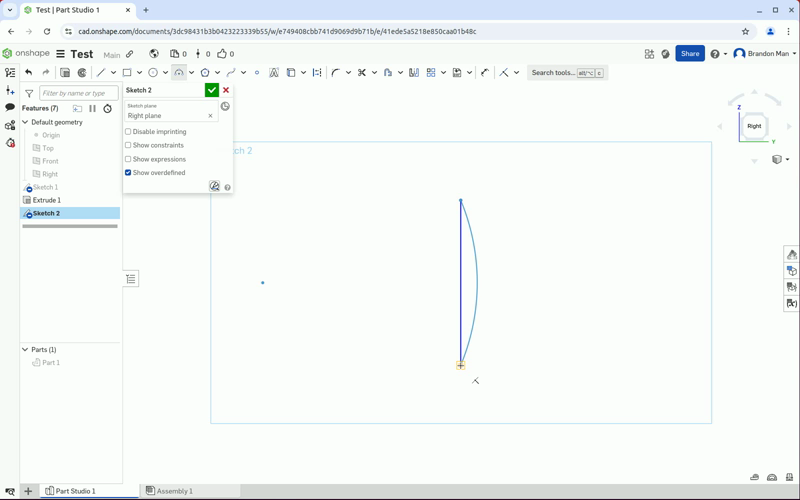
click(460, 365)
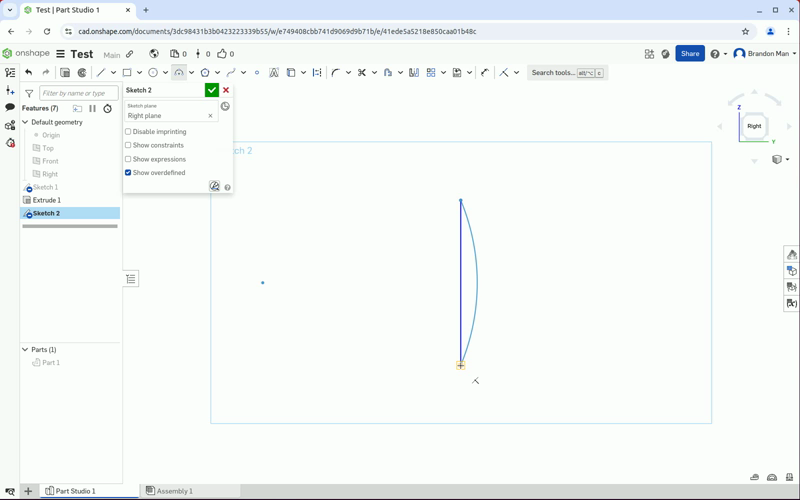
key_down(shift)
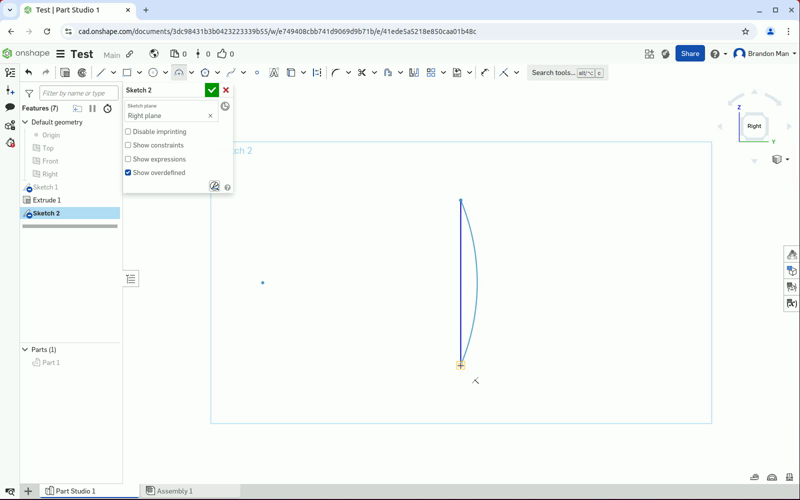
mouse_move(348, 282)
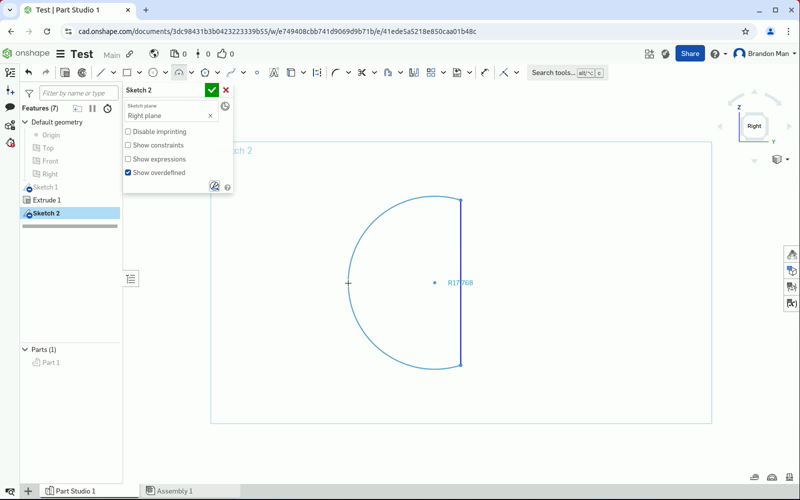
click(348, 282)
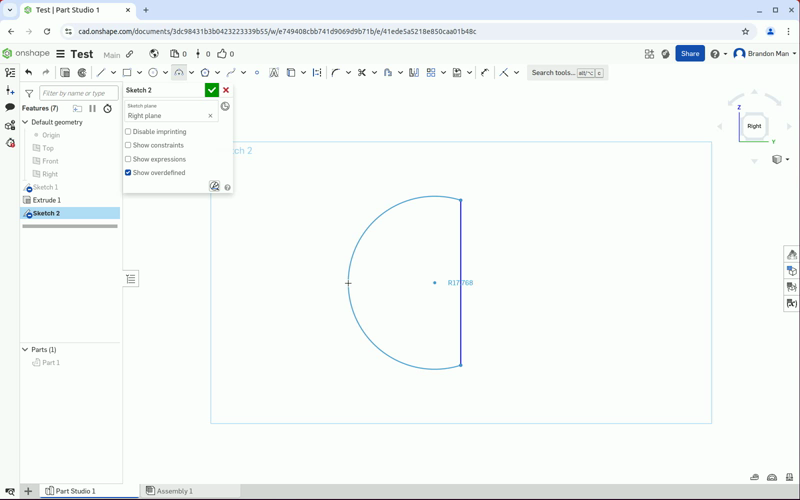
key_up(shift)
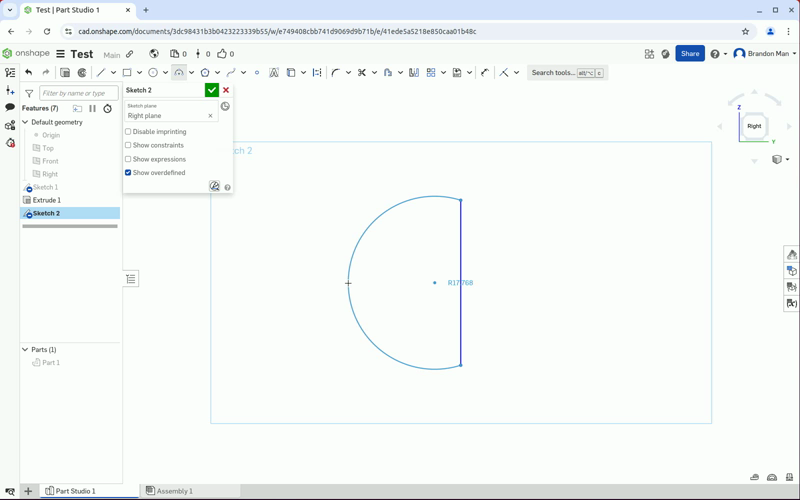
key(esc)
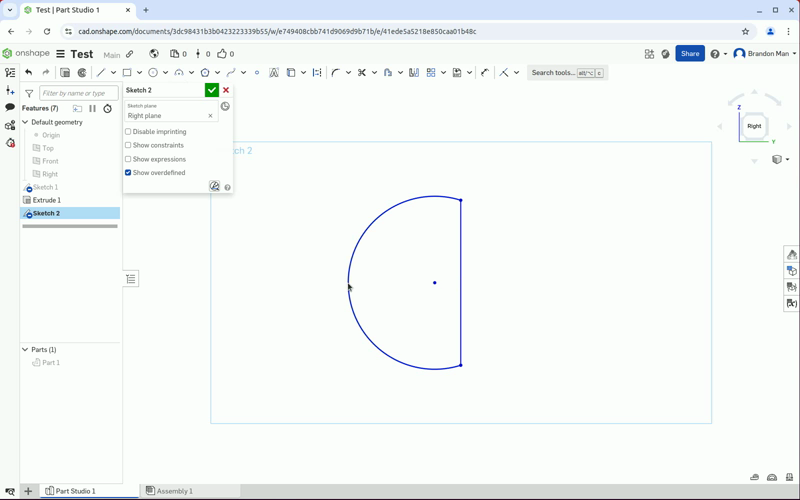
key(c)
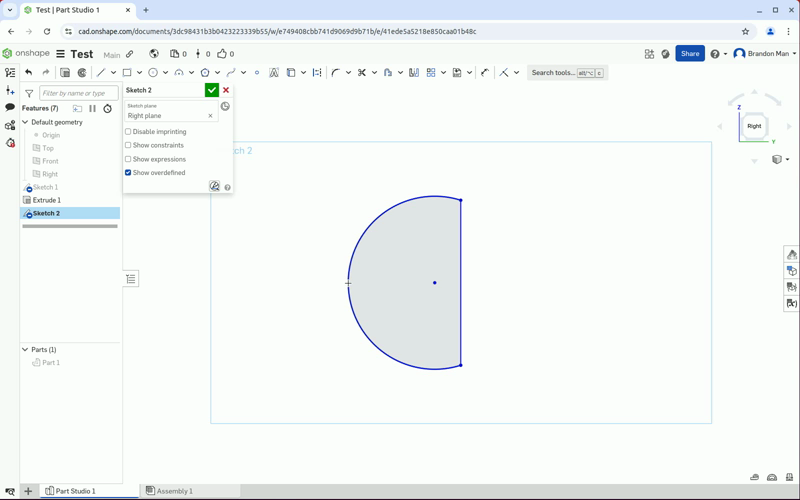
key_down(shift)
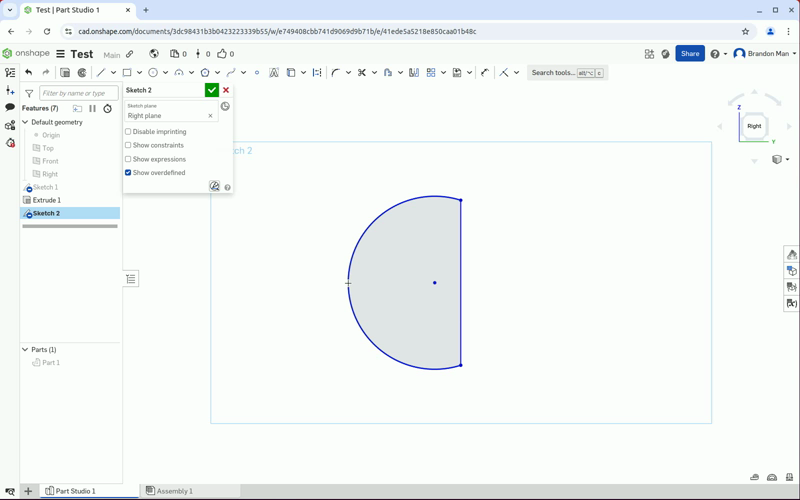
mouse_move(354, 283)
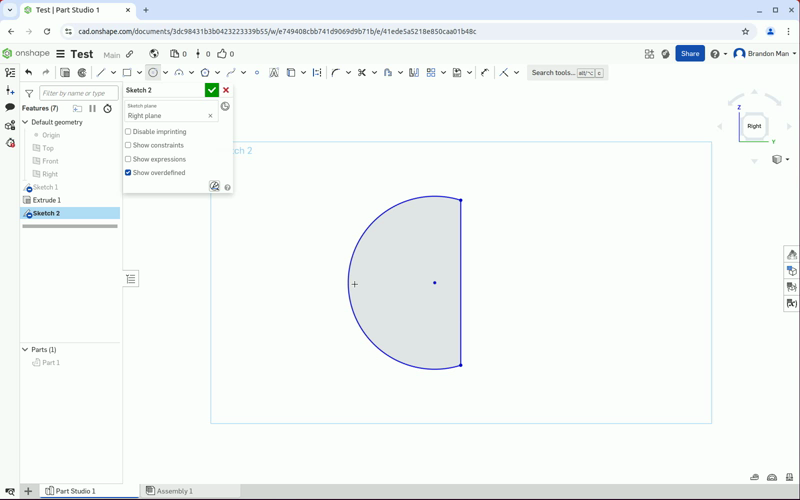
click(354, 283)
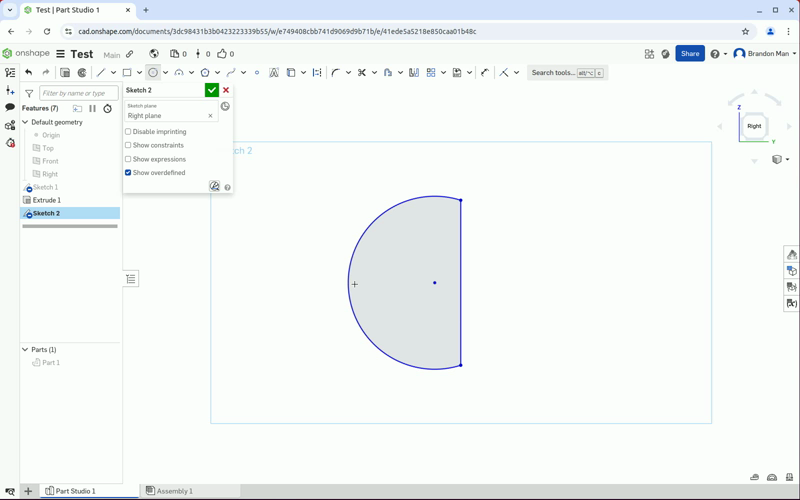
key_up(shift)
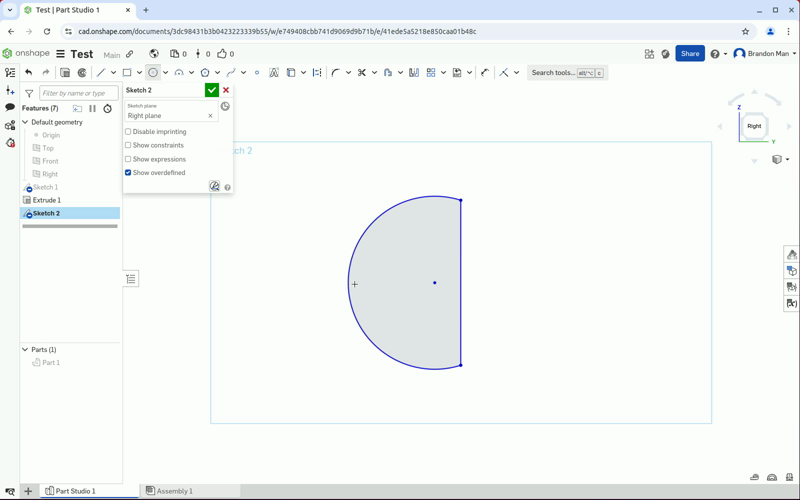
mouse_move(358, 283)
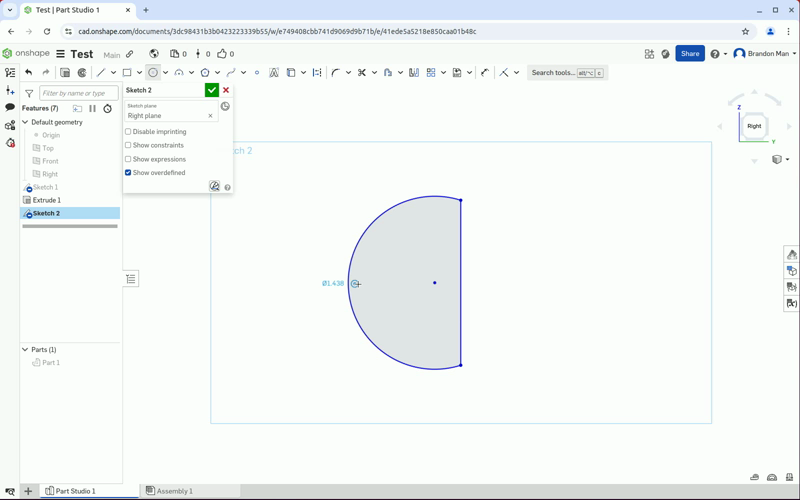
click(358, 283)
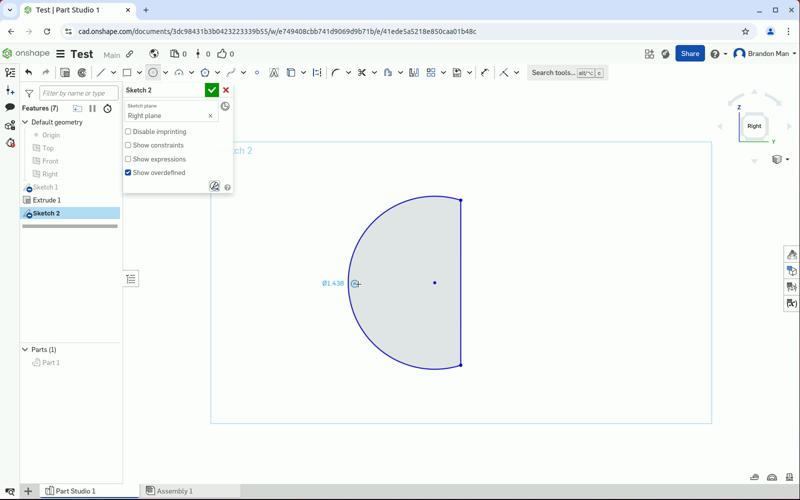
key(esc)
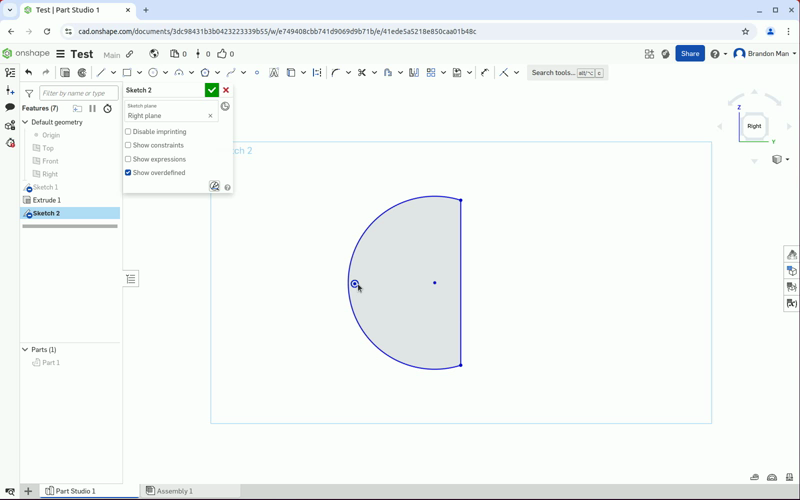
key(l)
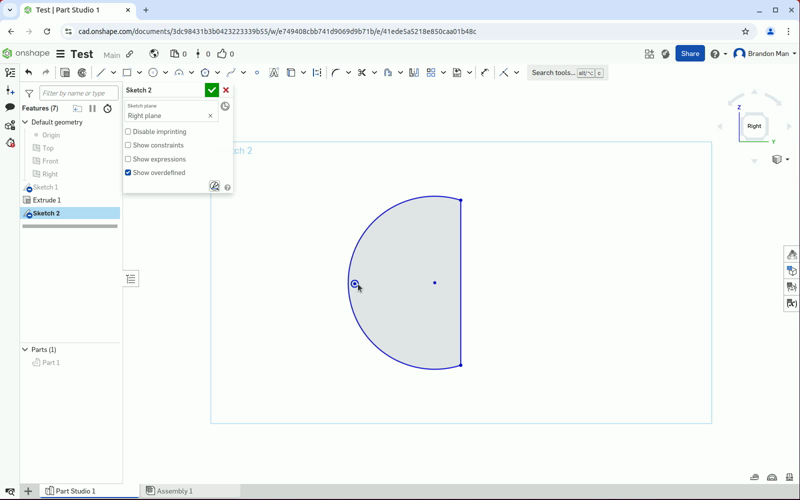
key_down(shift)
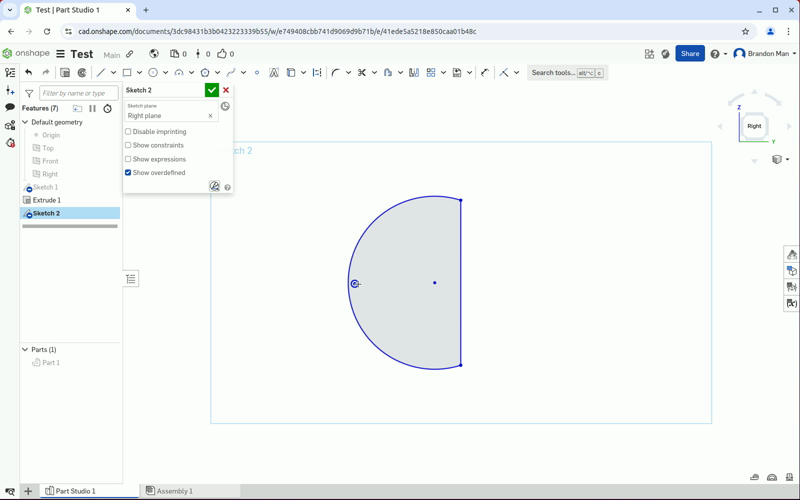
mouse_move(437, 366)
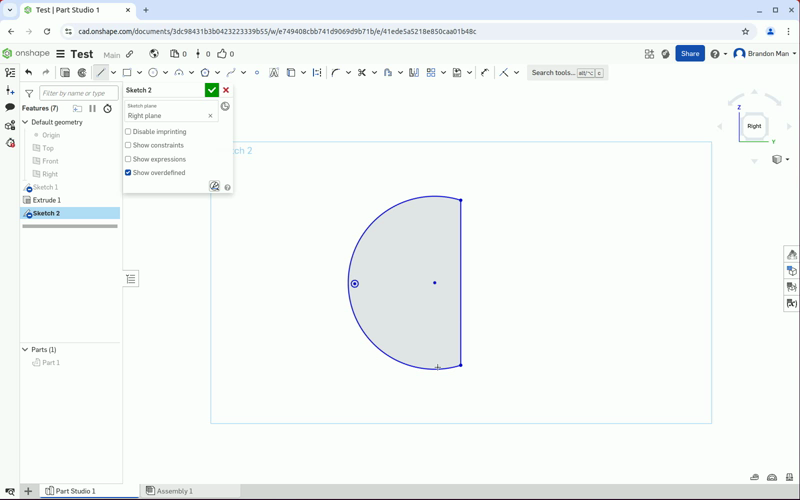
click(437, 366)
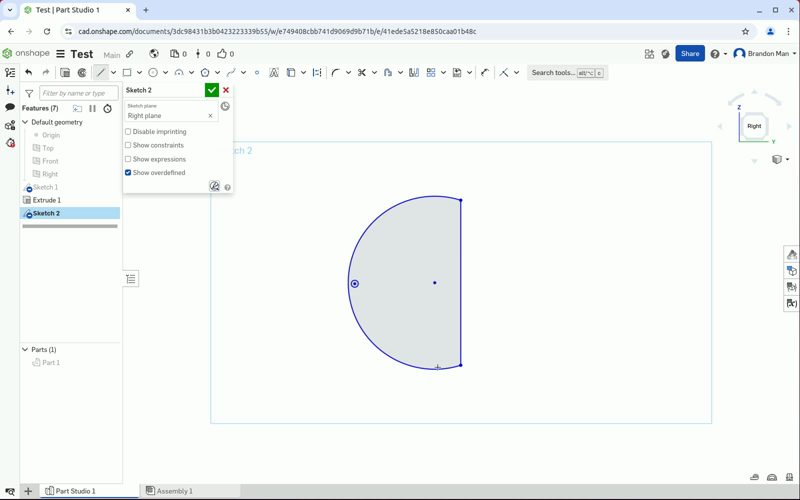
key_up(shift)
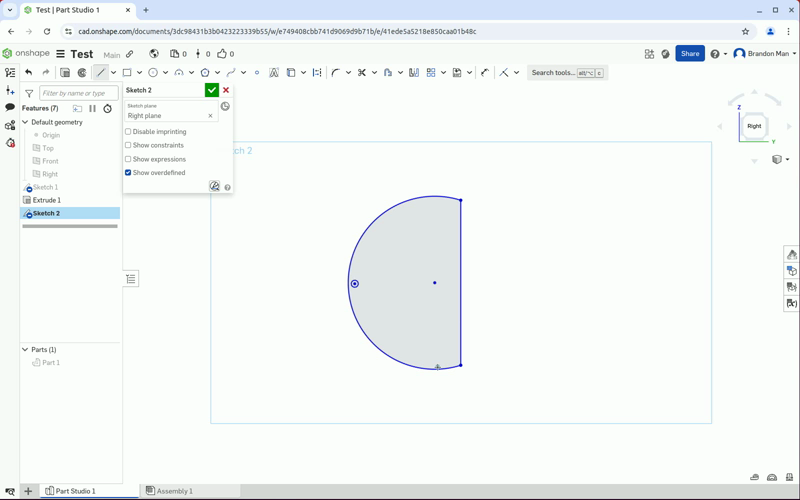
key_down(shift)
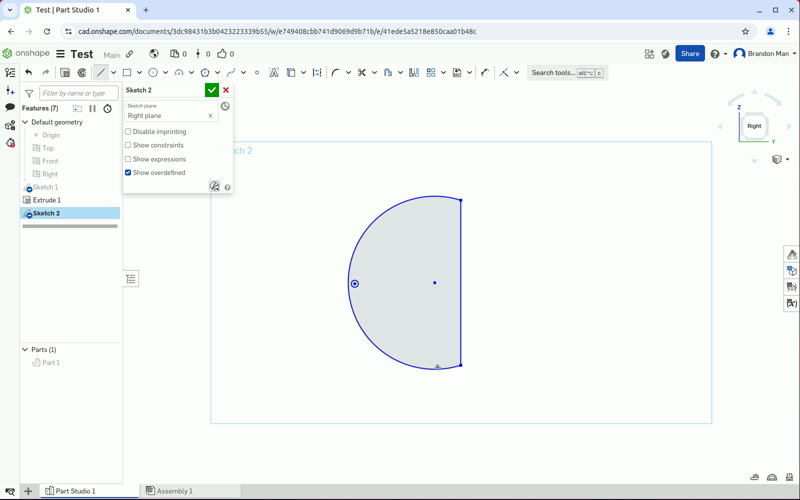
mouse_move(467, 366)
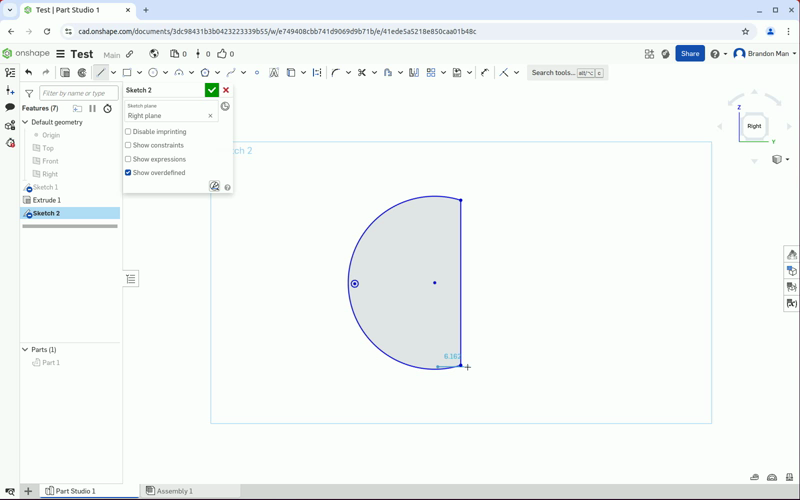
mouse_move(437, 365)
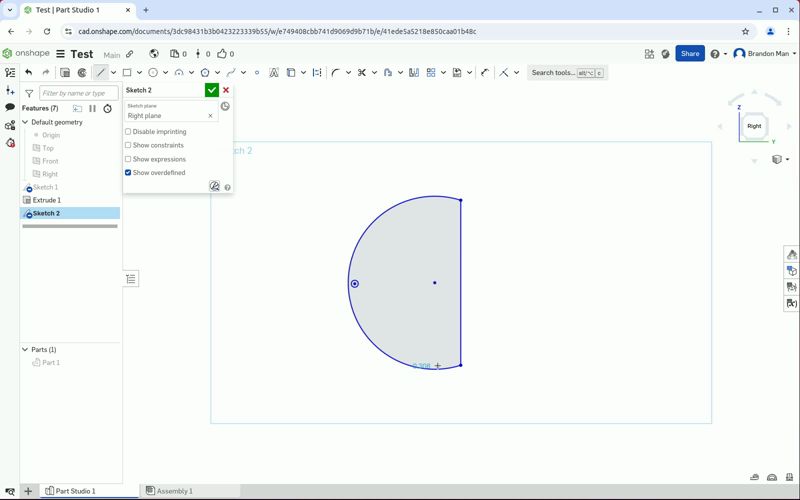
scroll(6)
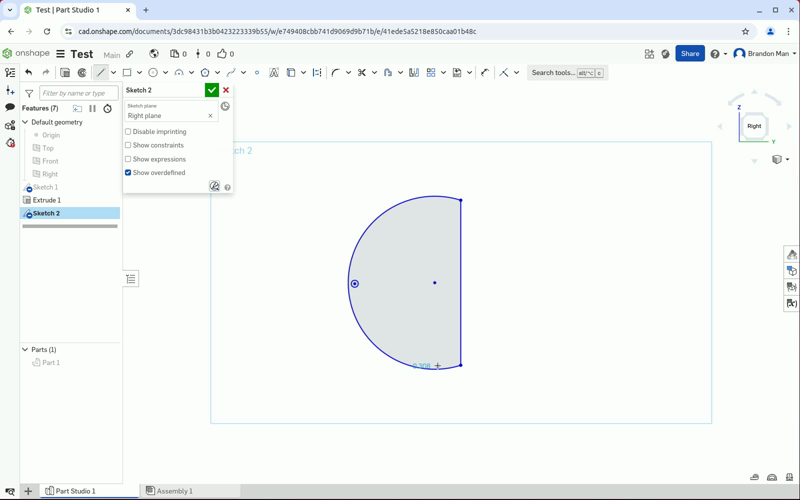
scroll(6)
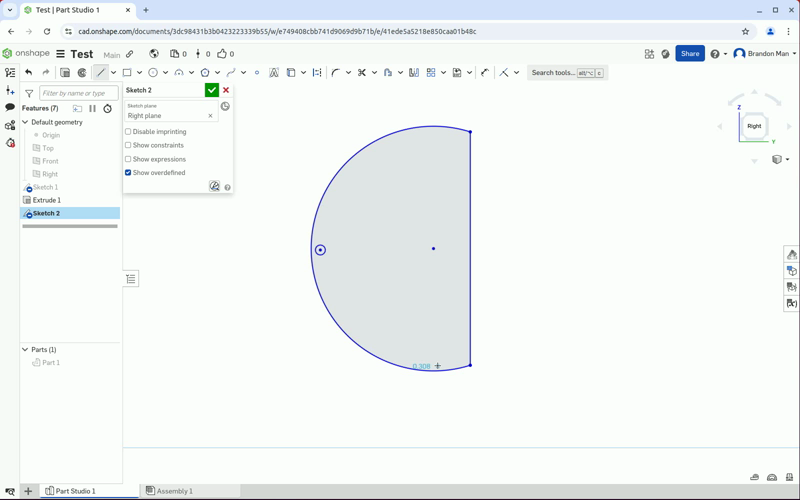
scroll(6)
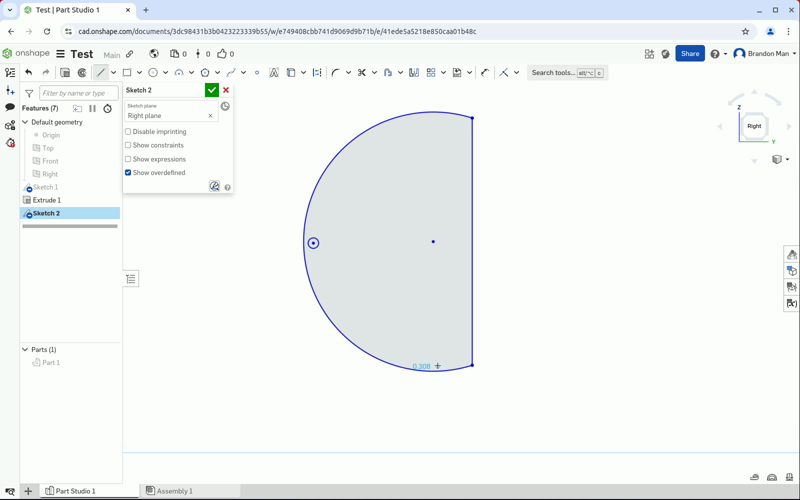
scroll(6)
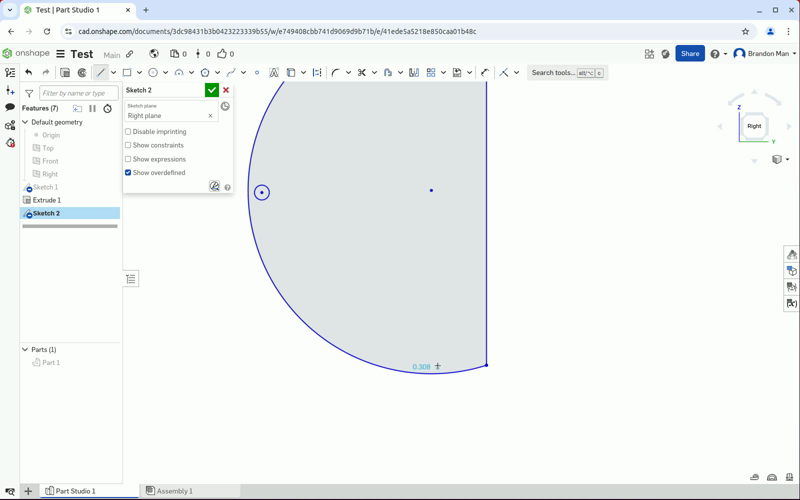
scroll(6)
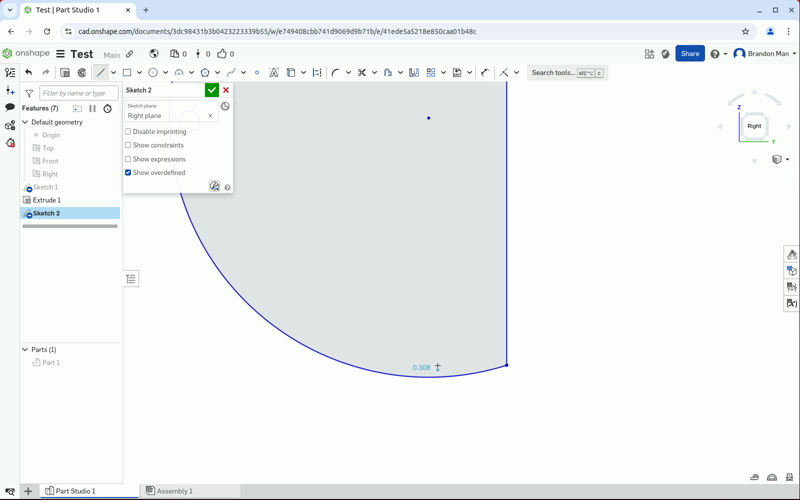
scroll(6)
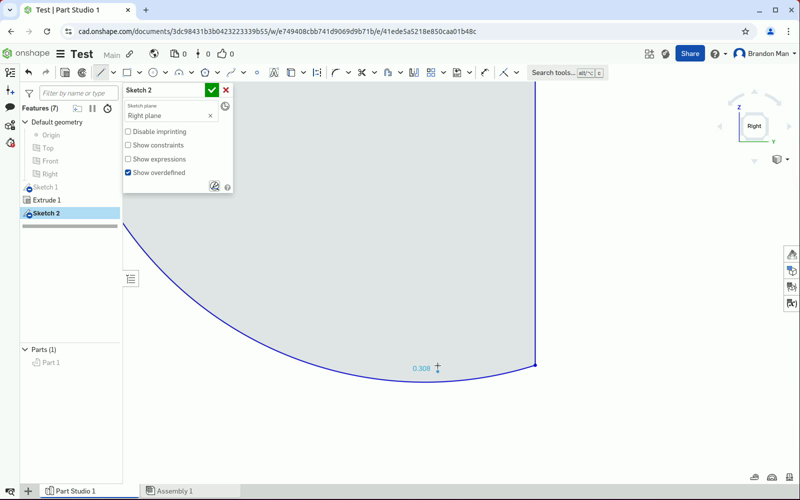
scroll(6)
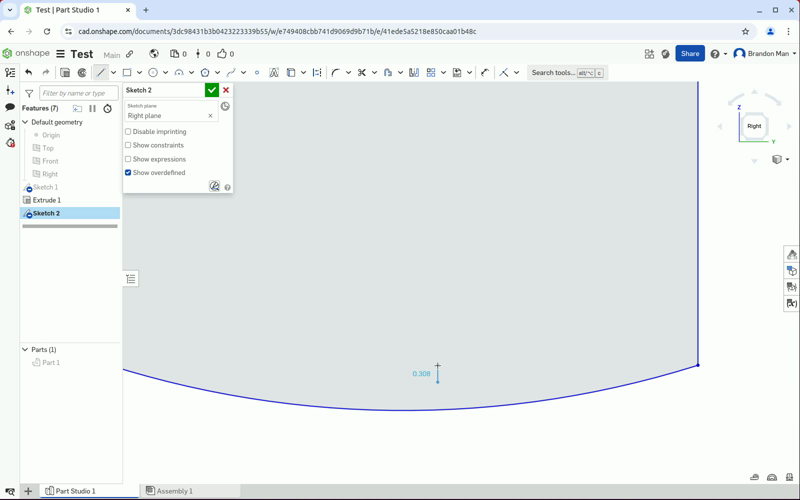
click(437, 365)
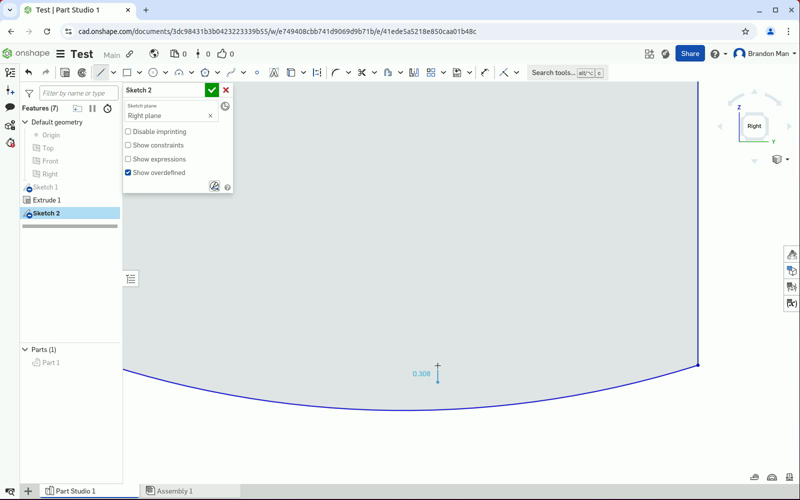
scroll(-6)
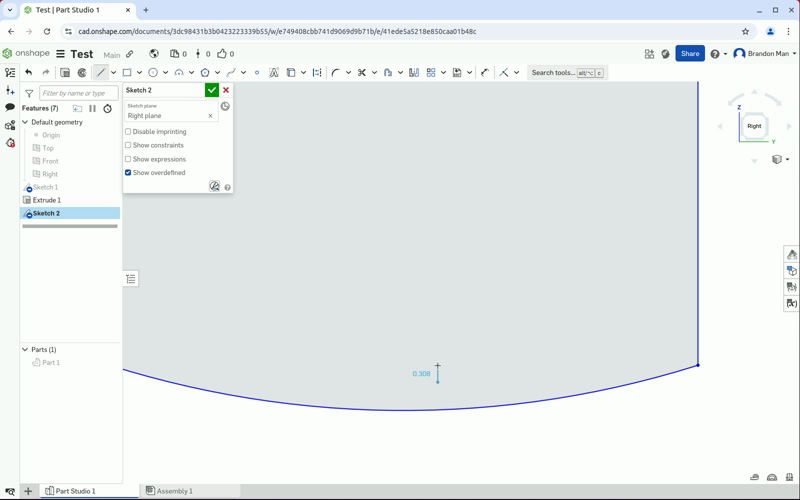
scroll(-6)
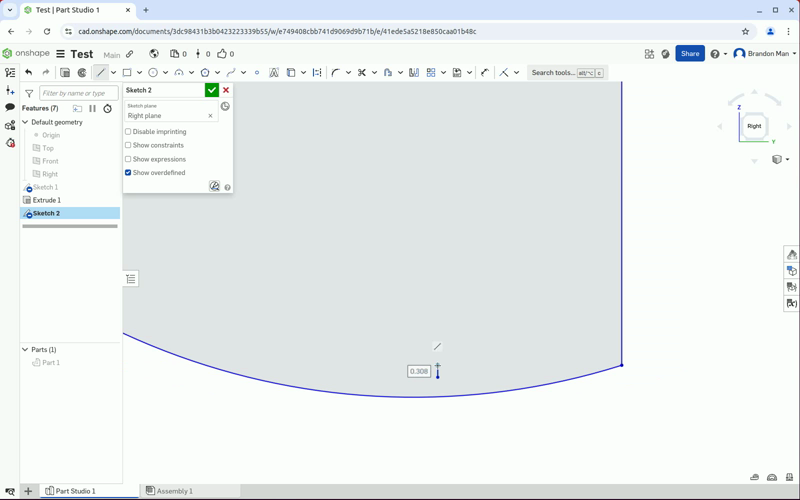
scroll(-6)
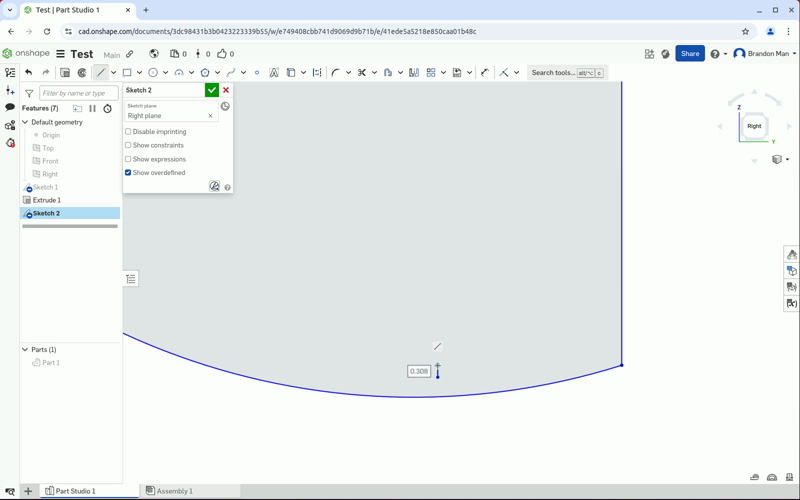
scroll(-6)
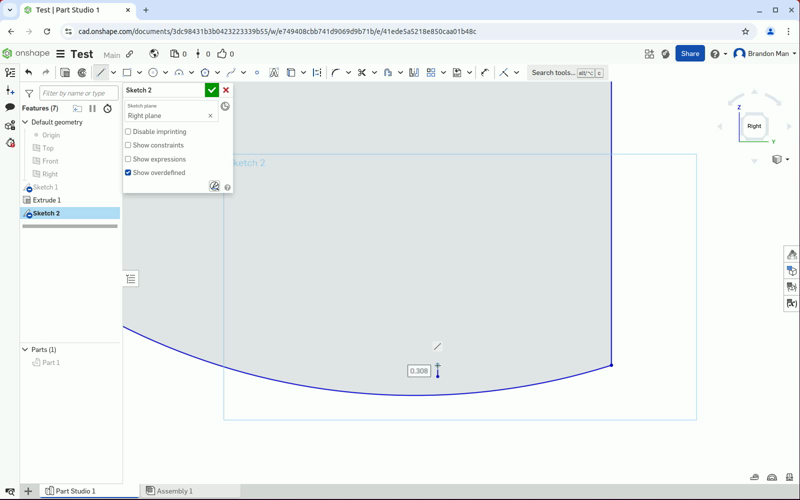
scroll(-6)
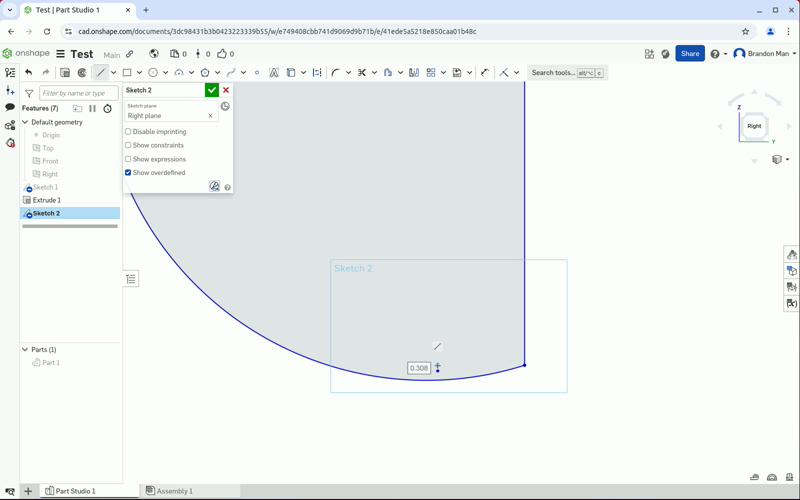
scroll(-6)
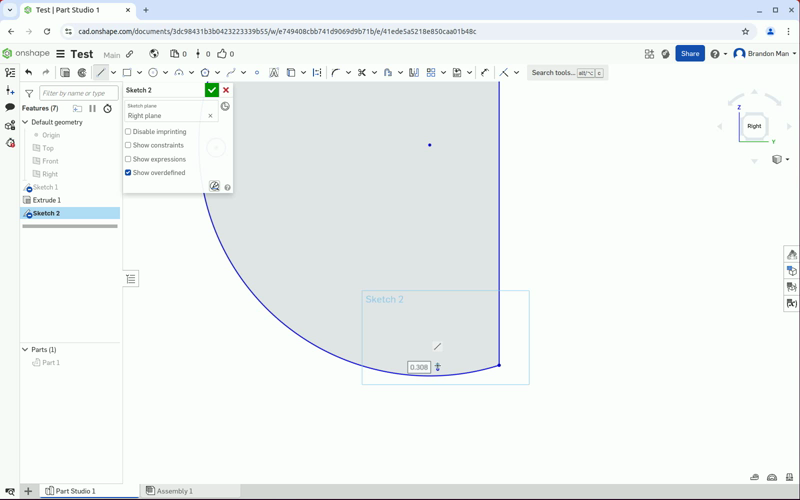
scroll(-6)
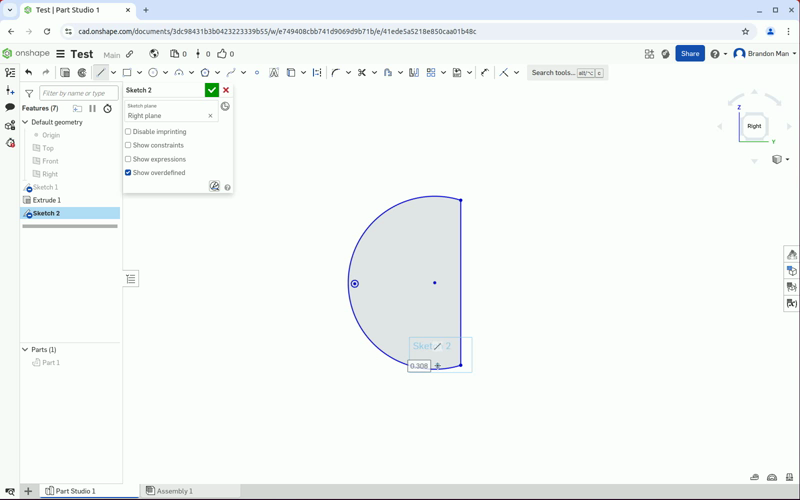
key_up(shift)
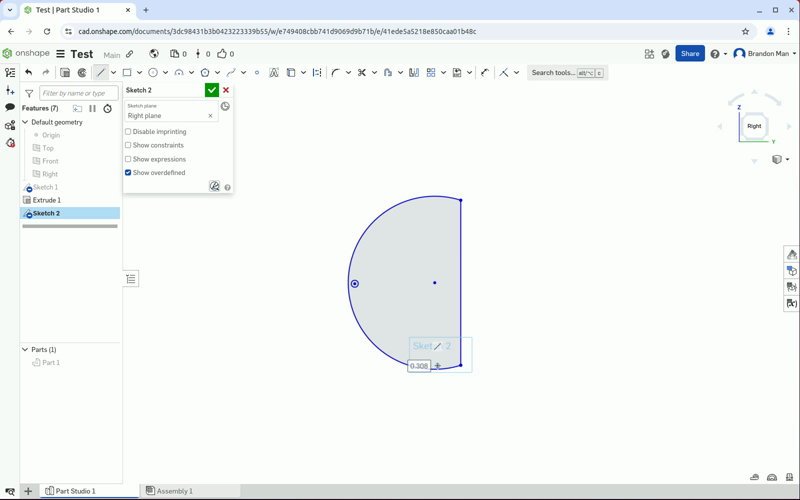
key_down(shift)
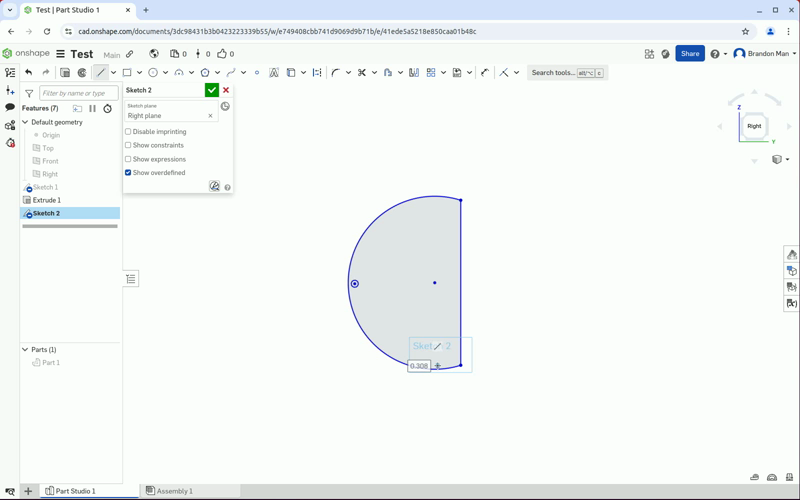
mouse_move(437, 200)
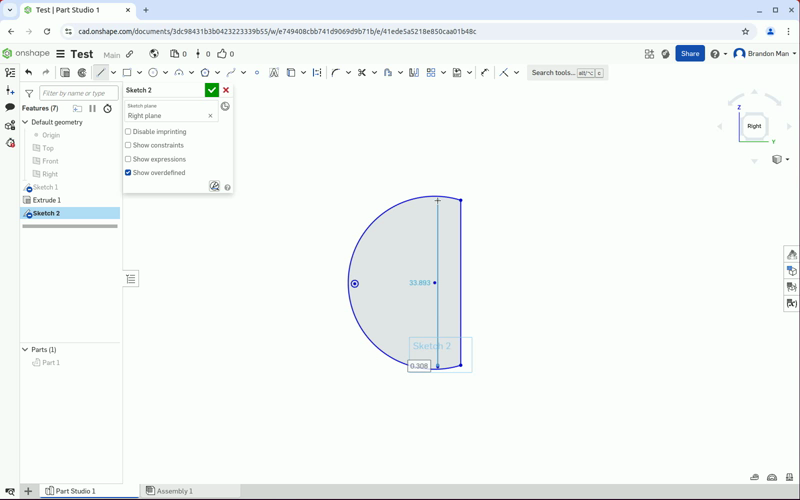
click(437, 200)
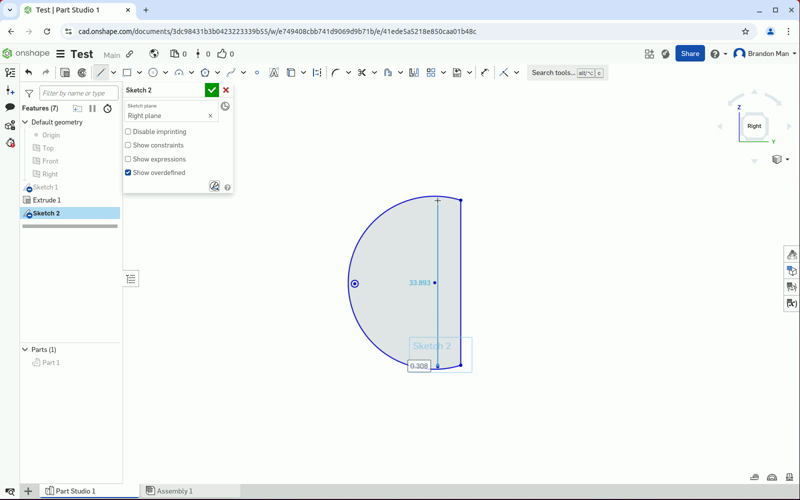
key_up(shift)
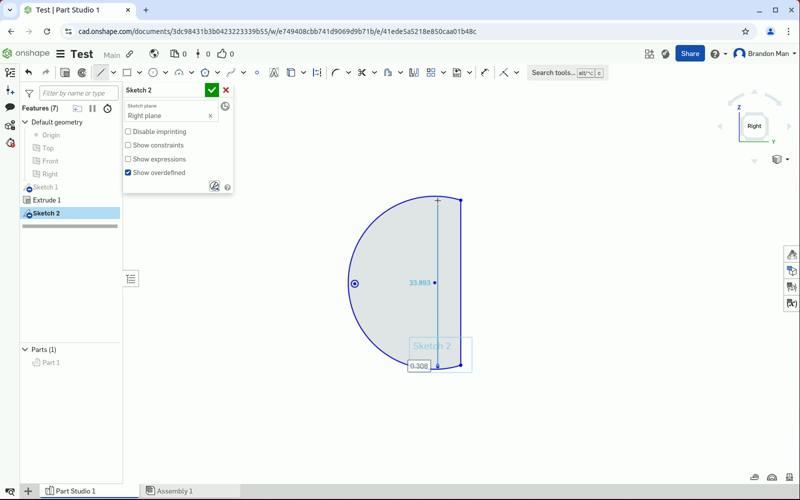
key(esc)
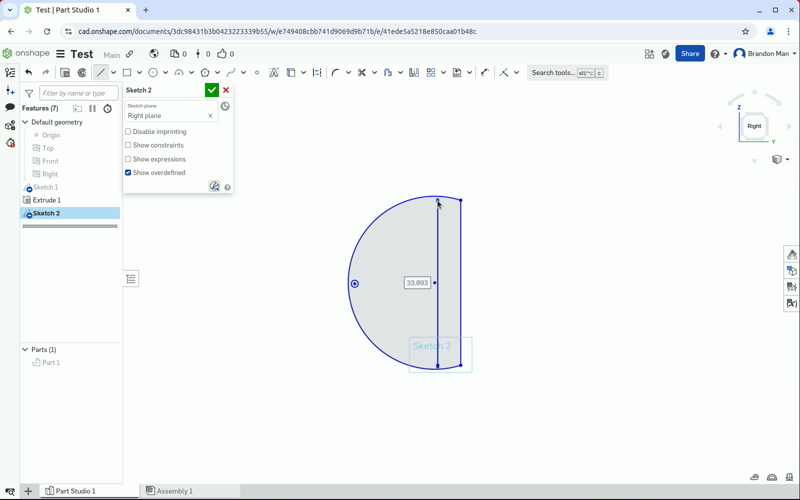
key(a)
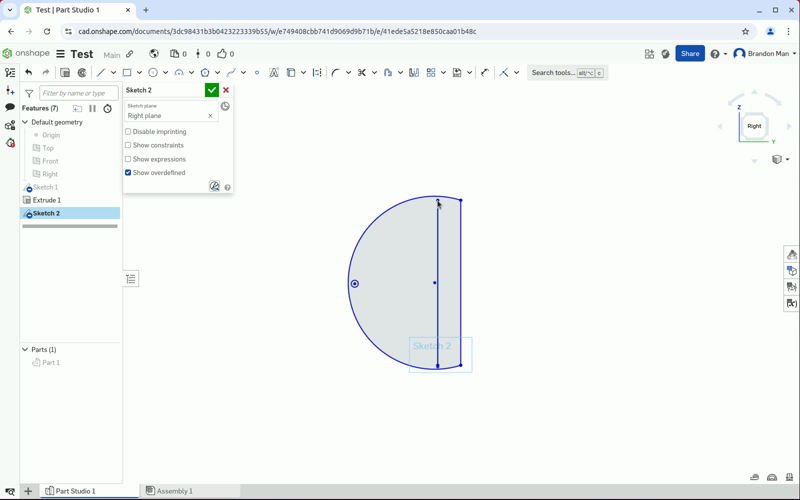
mouse_move(437, 200)
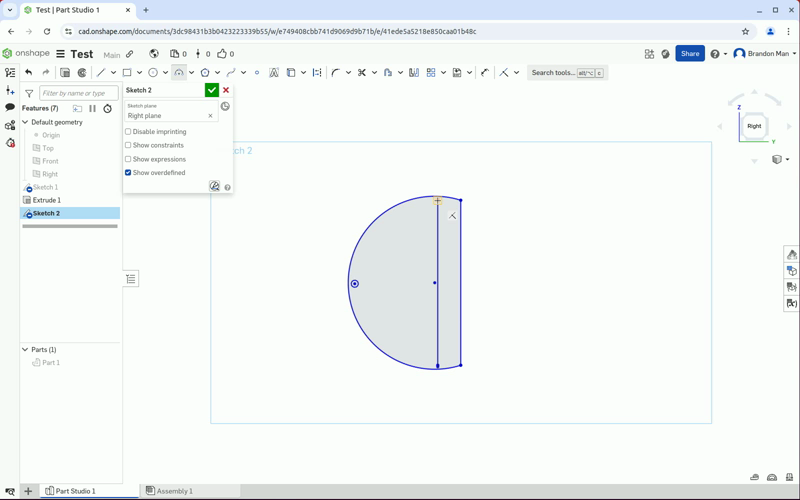
click(437, 200)
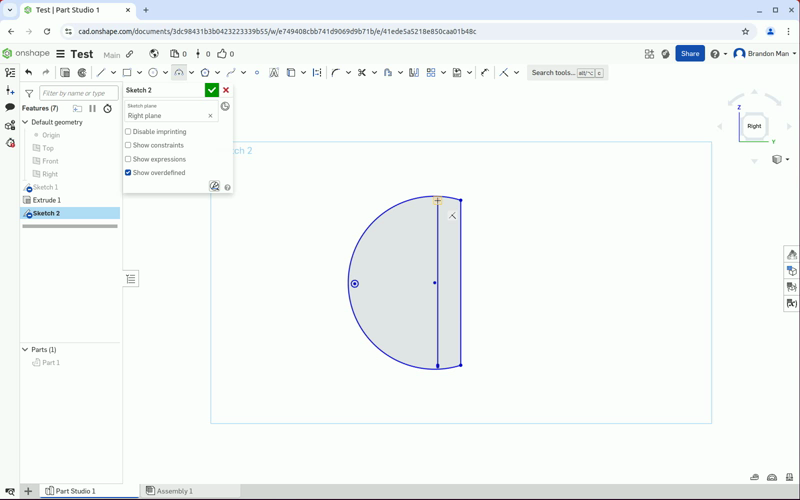
mouse_move(437, 366)
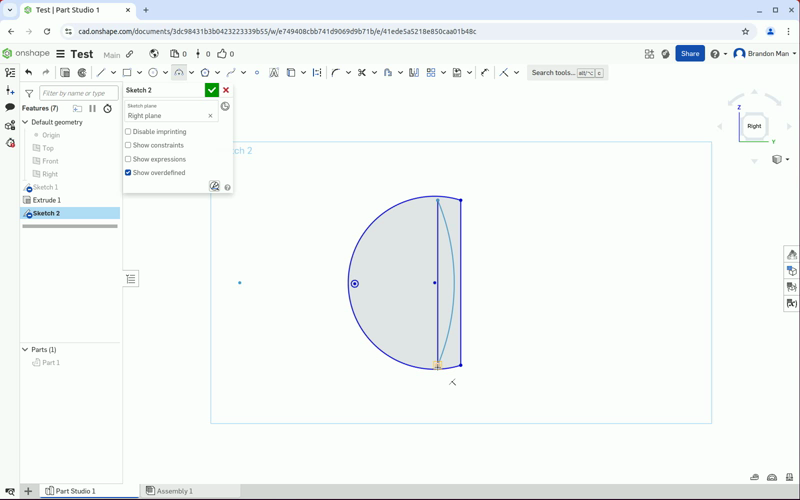
scroll(6)
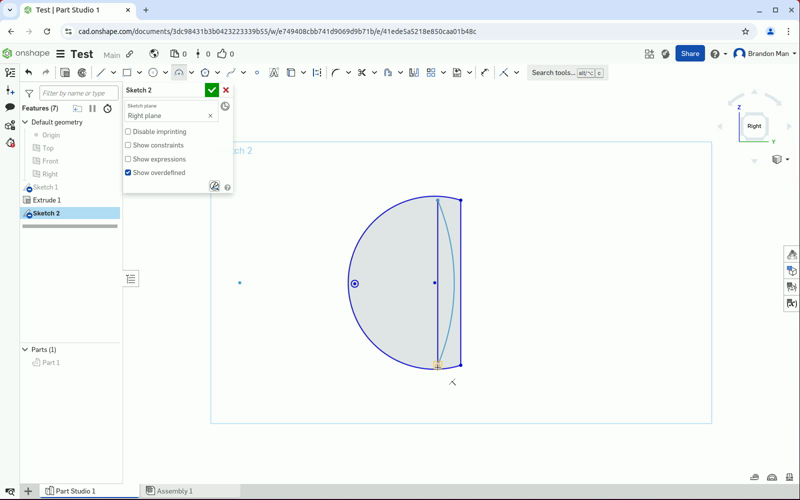
scroll(6)
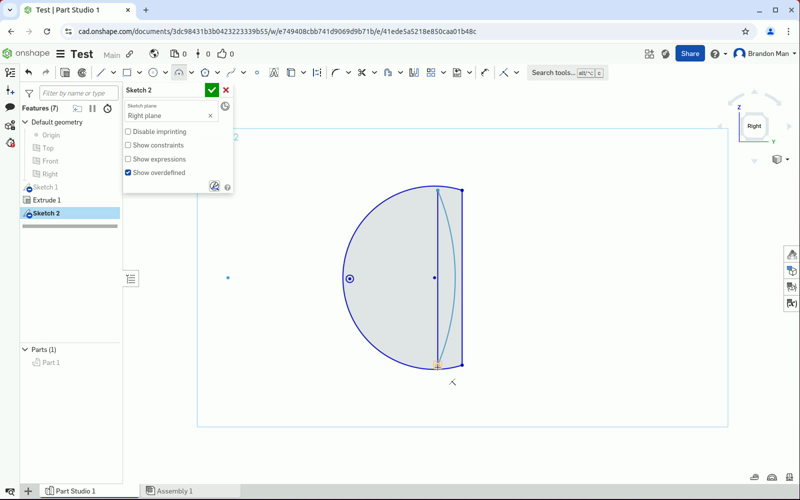
scroll(6)
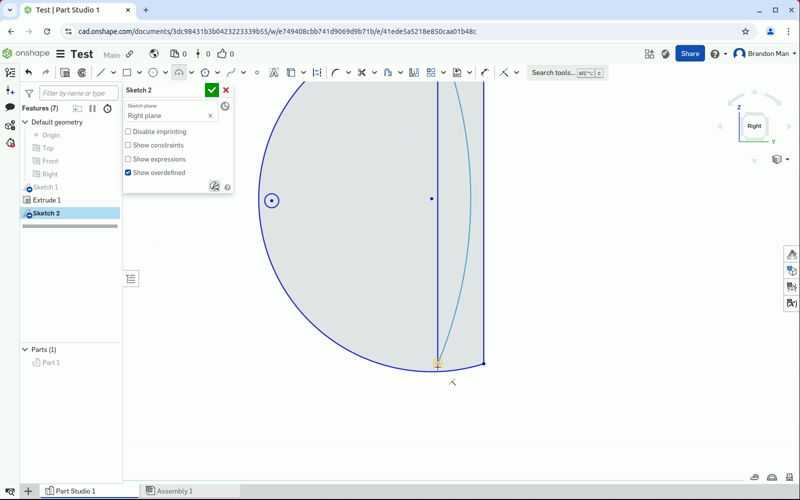
scroll(6)
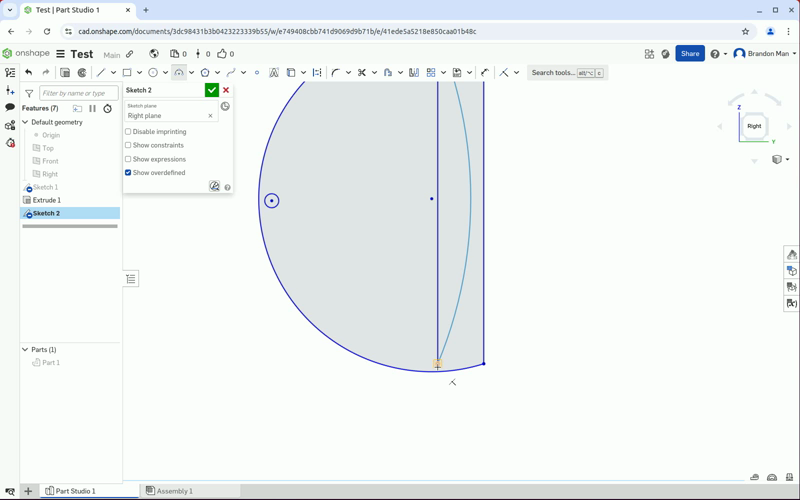
scroll(6)
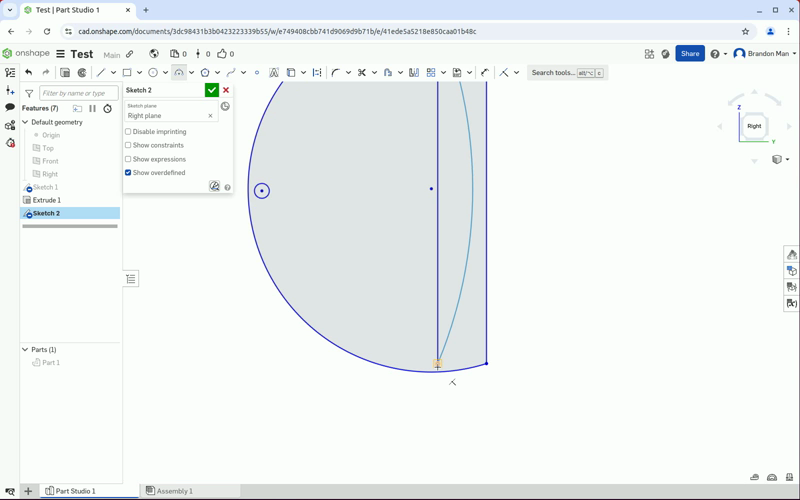
scroll(6)
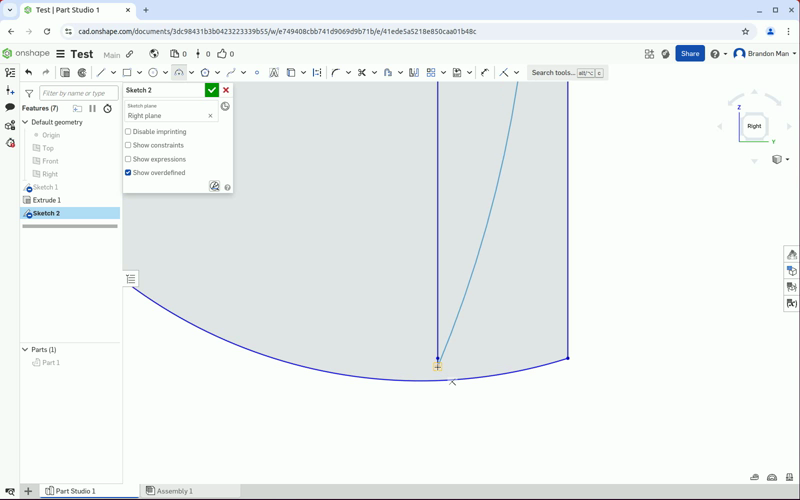
scroll(6)
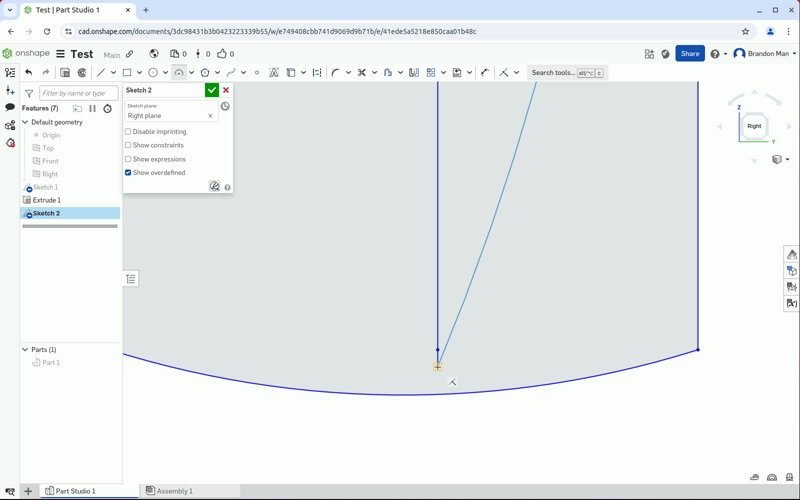
click(437, 366)
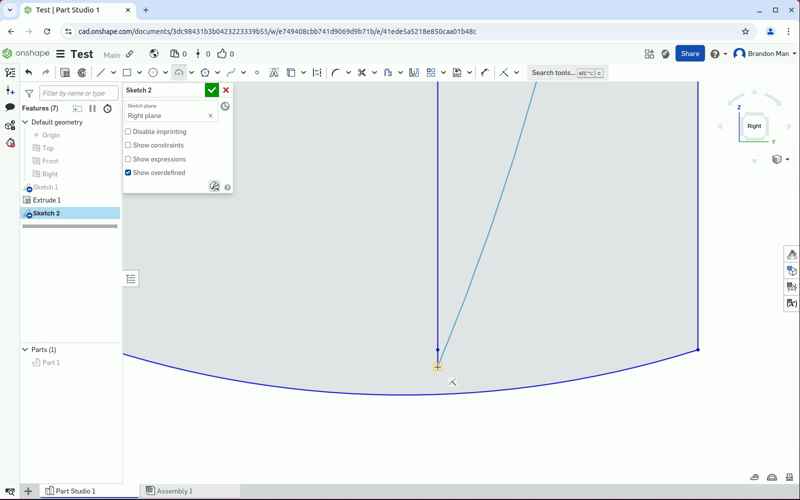
scroll(-6)
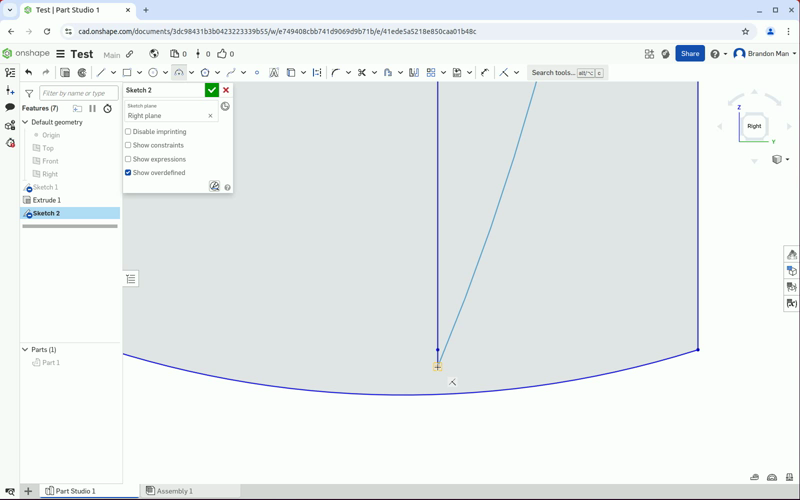
scroll(-6)
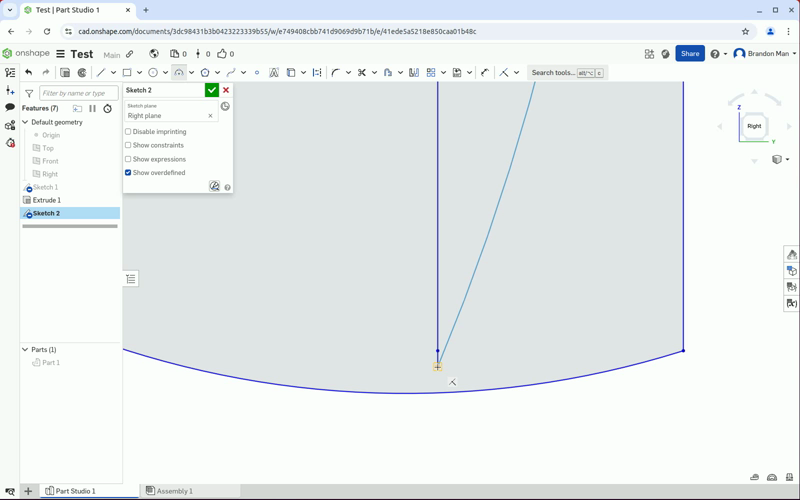
scroll(-6)
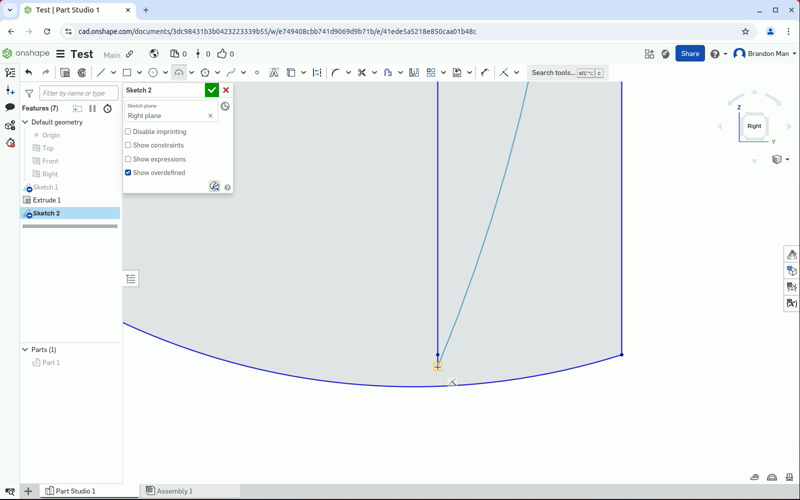
scroll(-6)
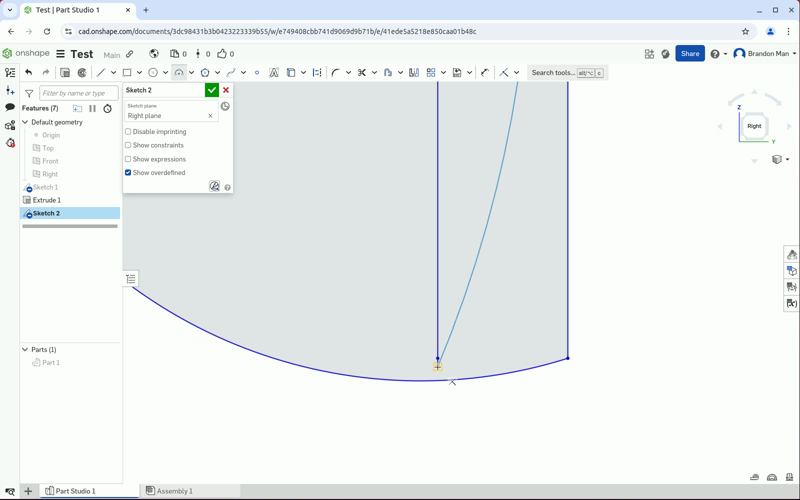
scroll(-6)
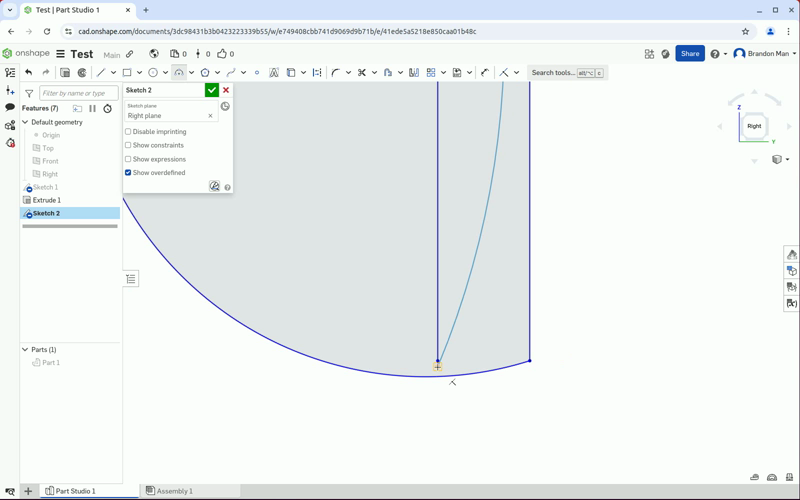
scroll(-6)
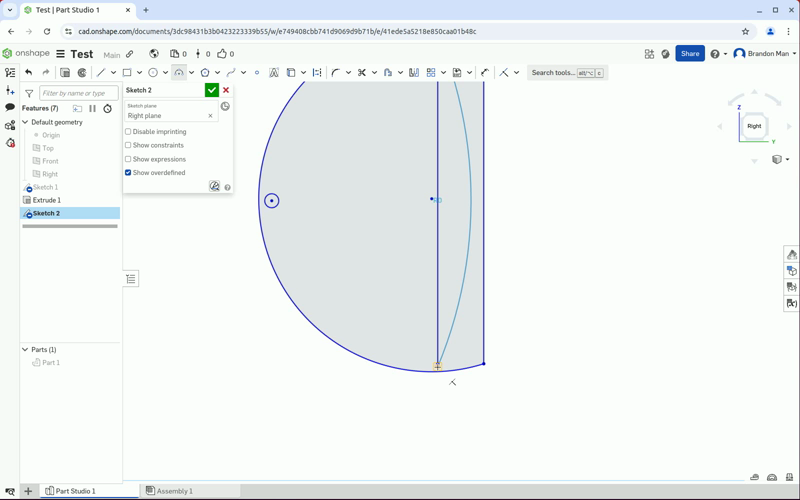
scroll(-6)
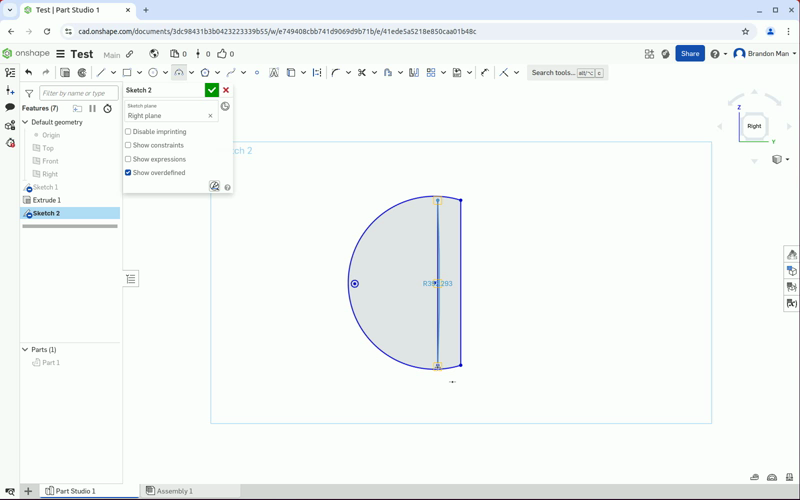
key_down(shift)
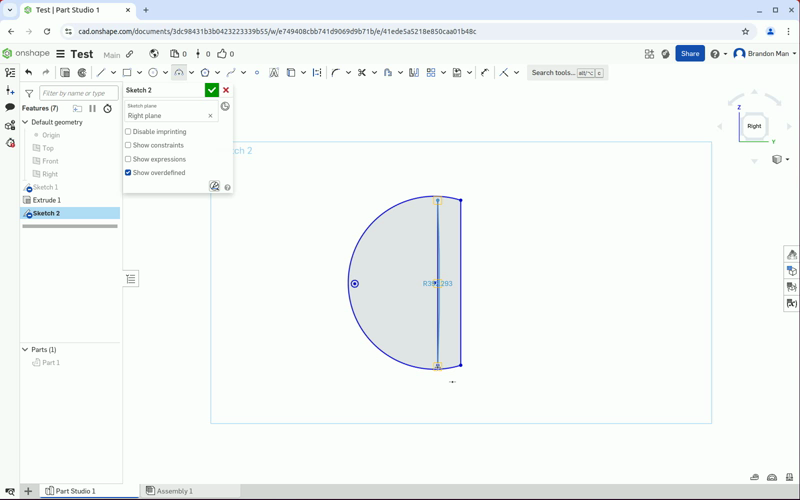
mouse_move(361, 283)
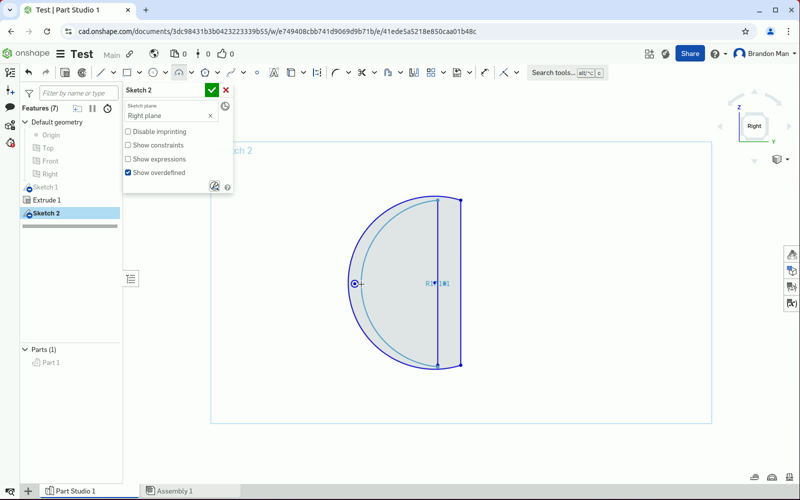
scroll(6)
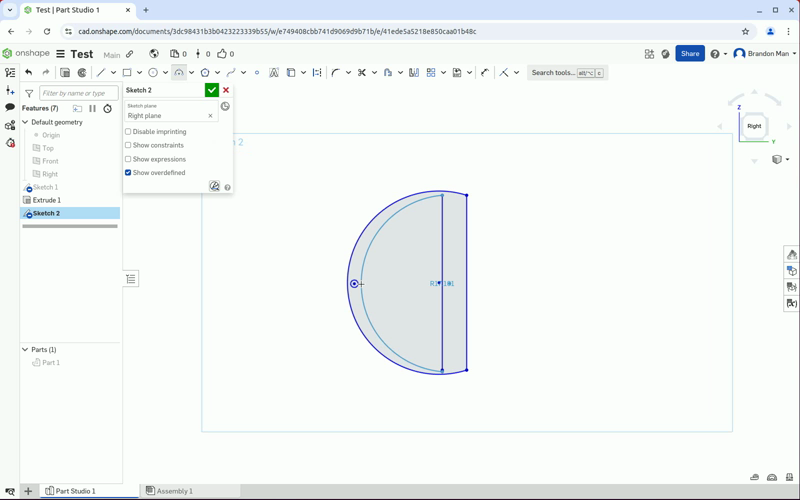
scroll(6)
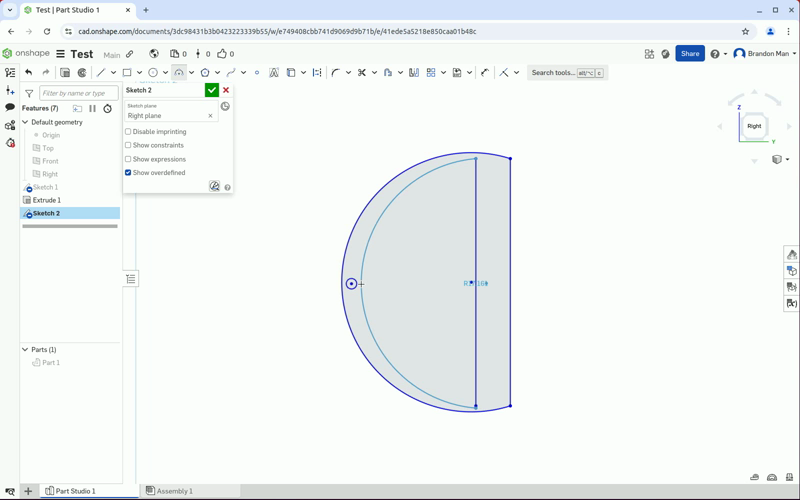
scroll(6)
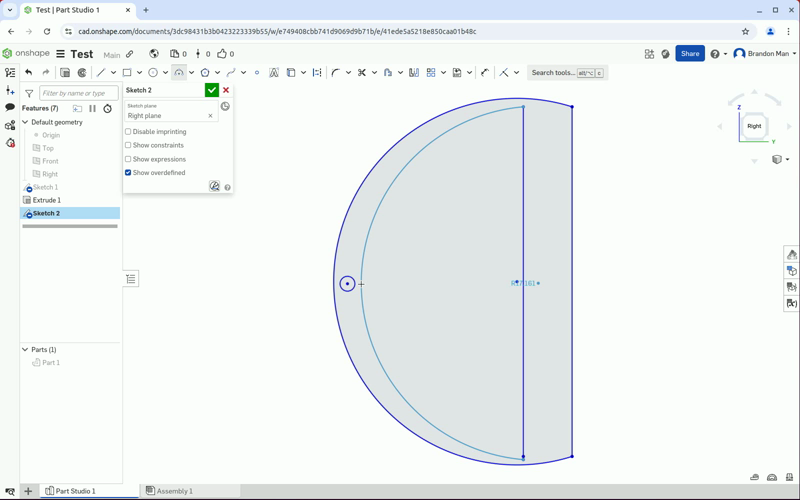
scroll(6)
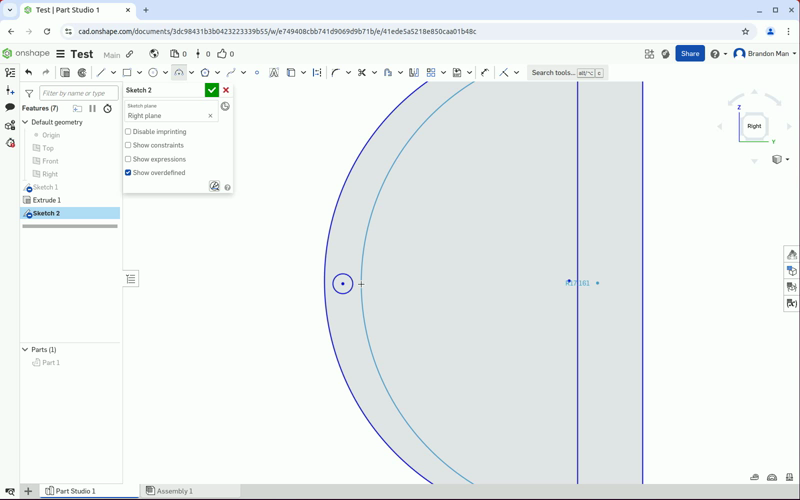
scroll(6)
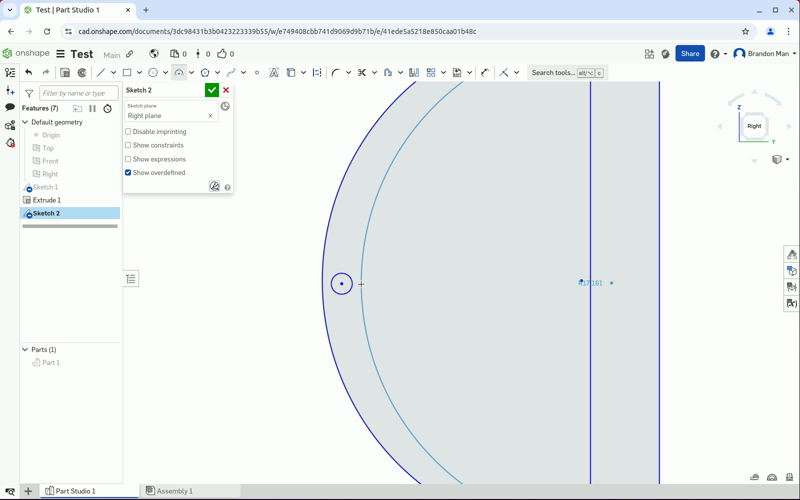
scroll(6)
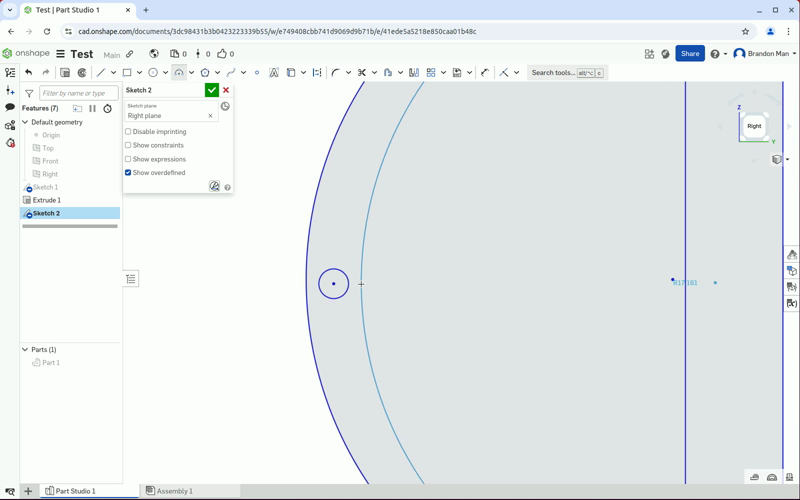
scroll(6)
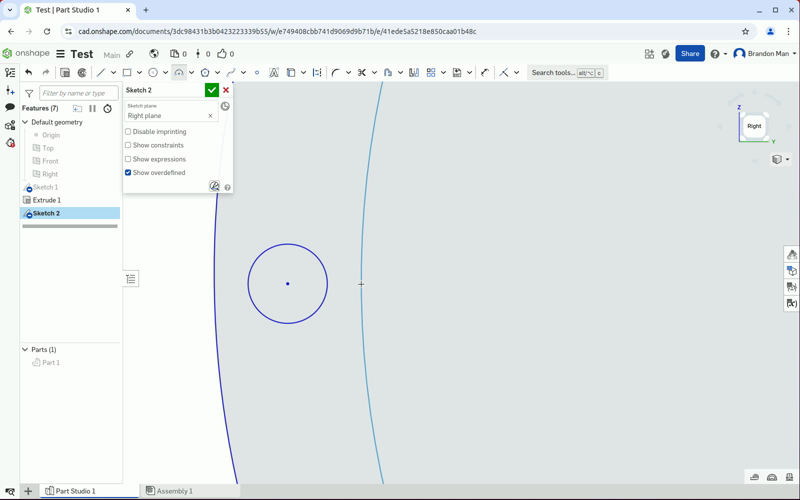
click(361, 283)
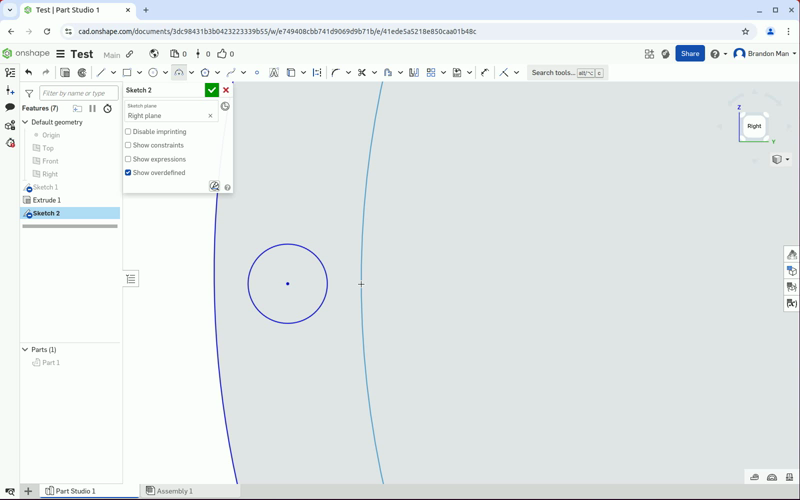
scroll(-6)
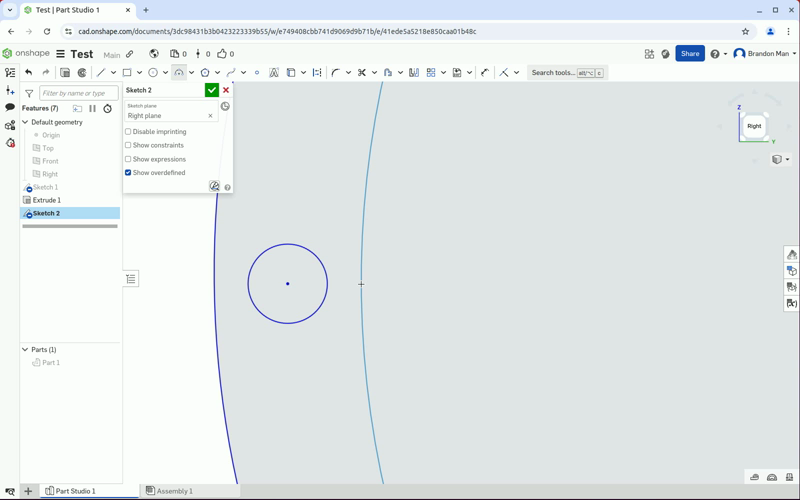
scroll(-6)
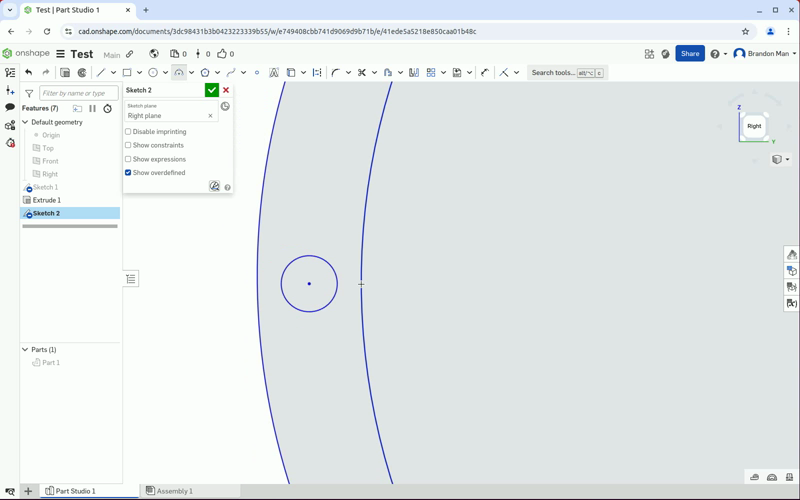
scroll(-6)
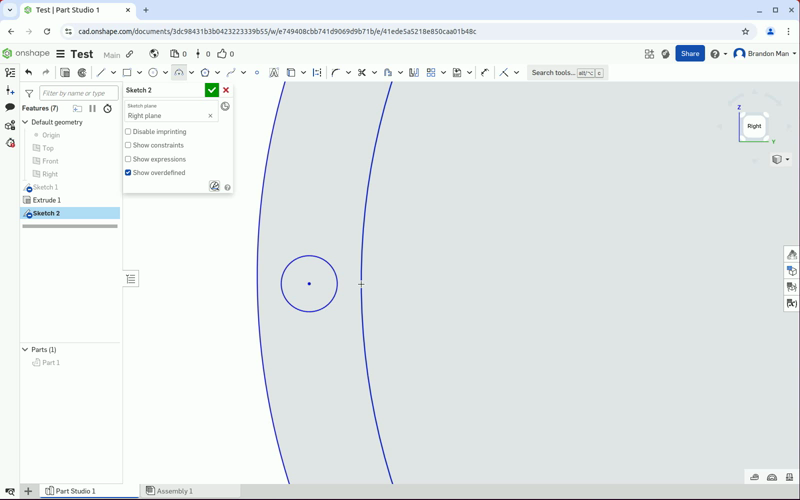
scroll(-6)
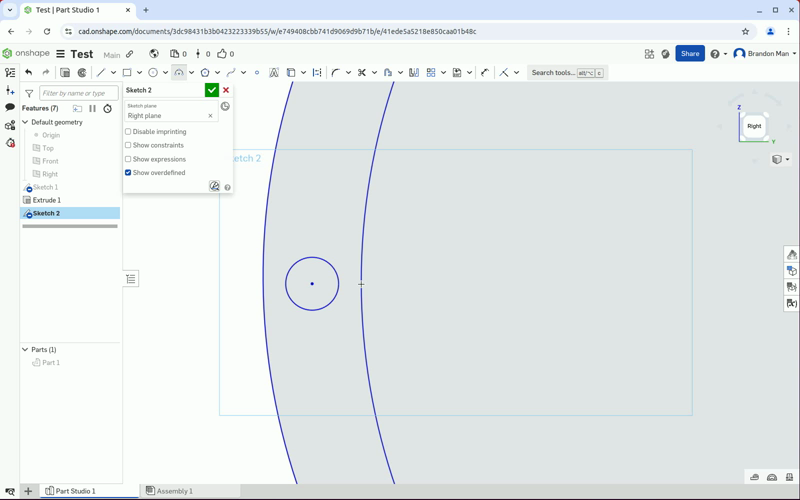
scroll(-6)
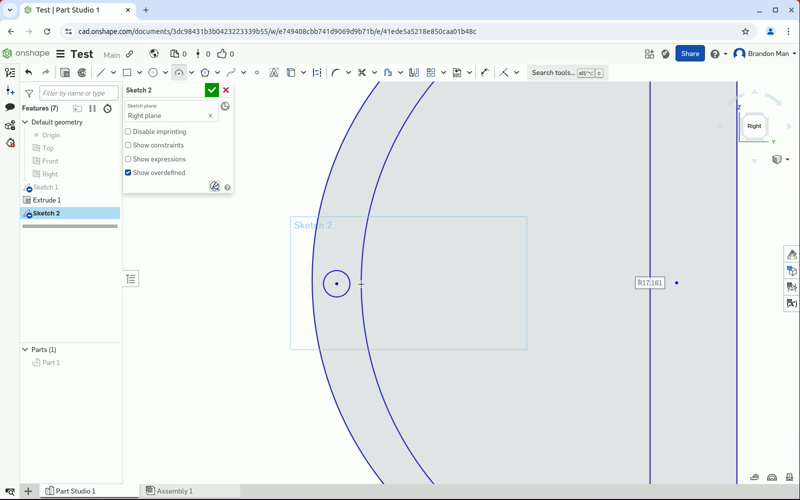
scroll(-6)
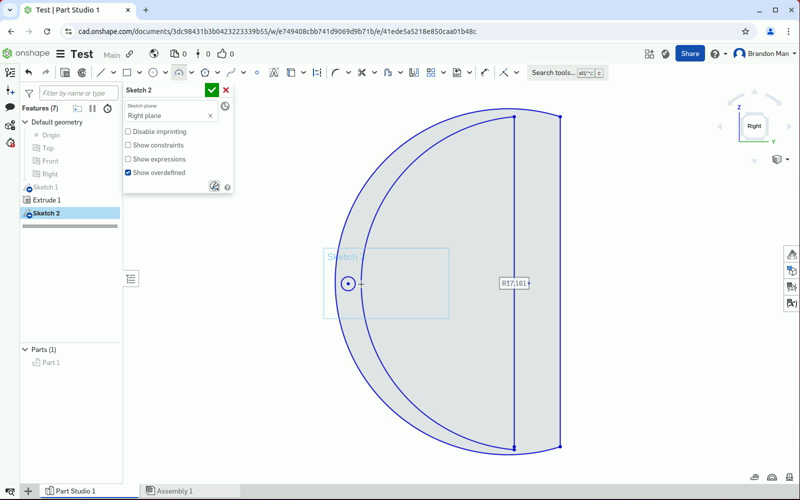
scroll(-6)
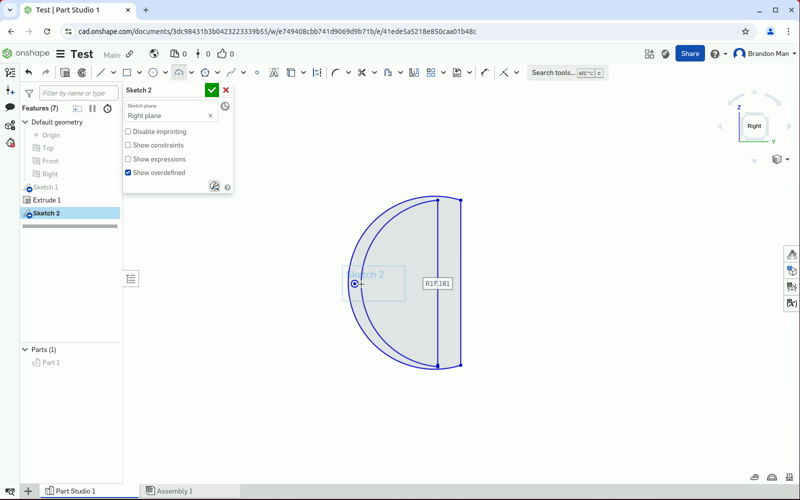
key_up(shift)
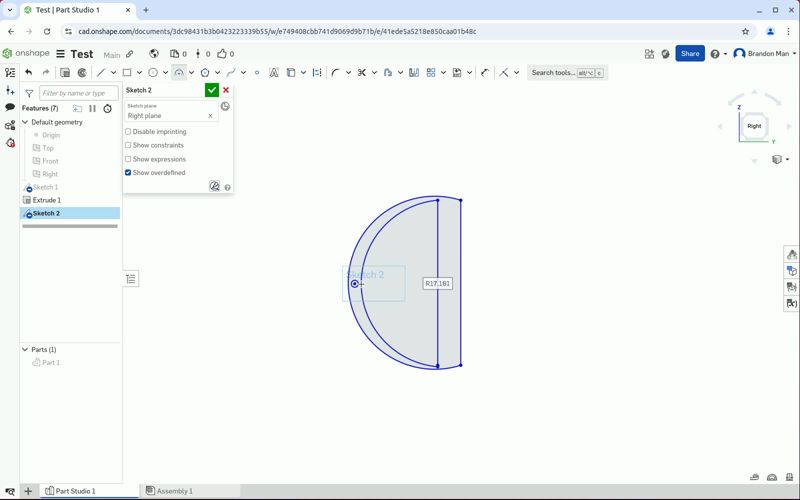
key(esc)
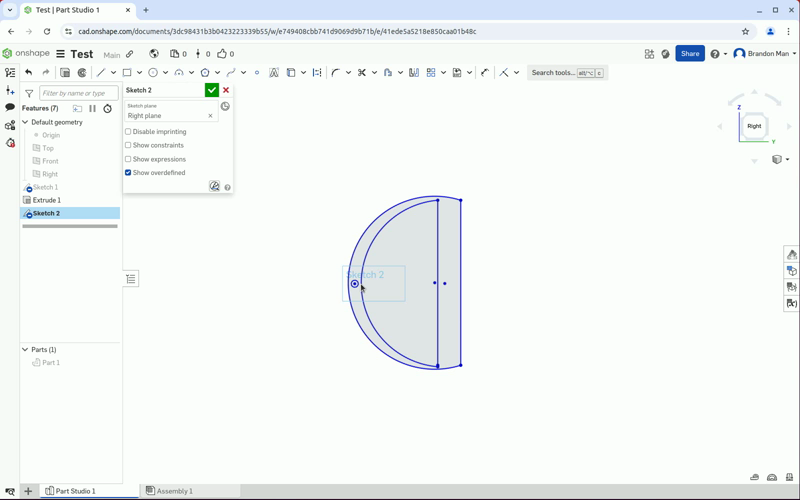
mouse_move(450, 347)
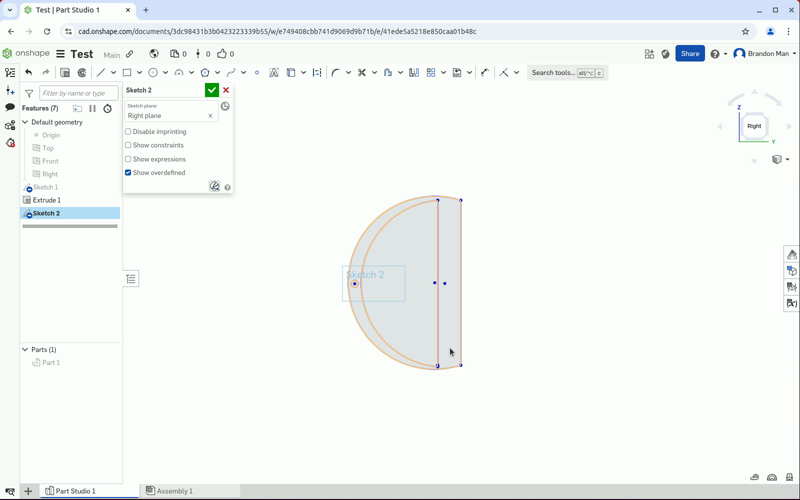
click(450, 347)
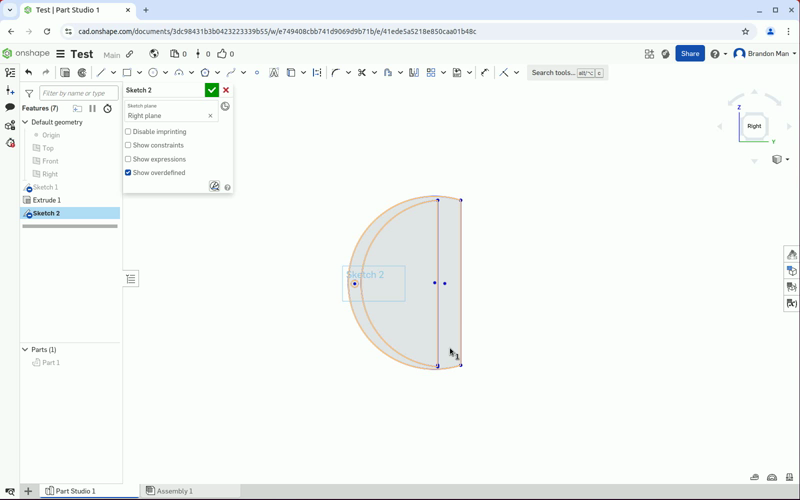
mouse_move(73, 352)
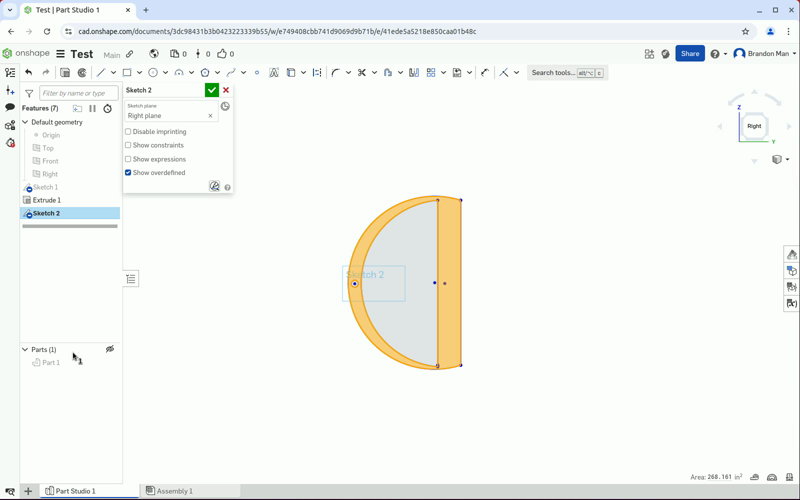
key(shift+y)
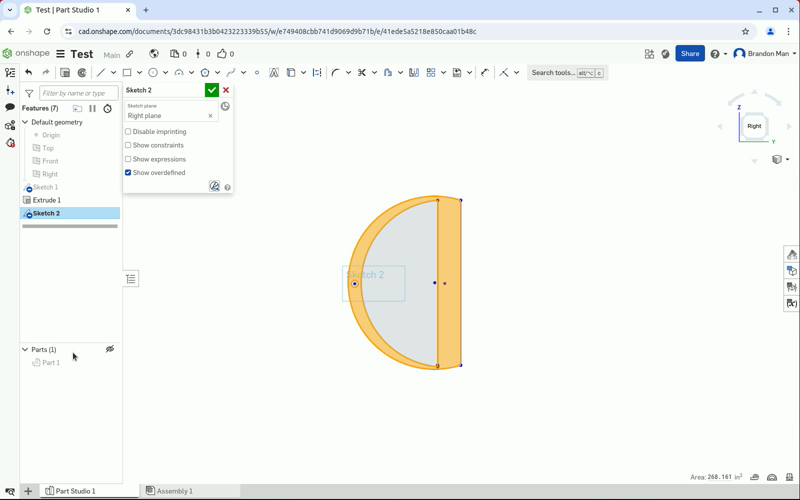
key(shift+e)
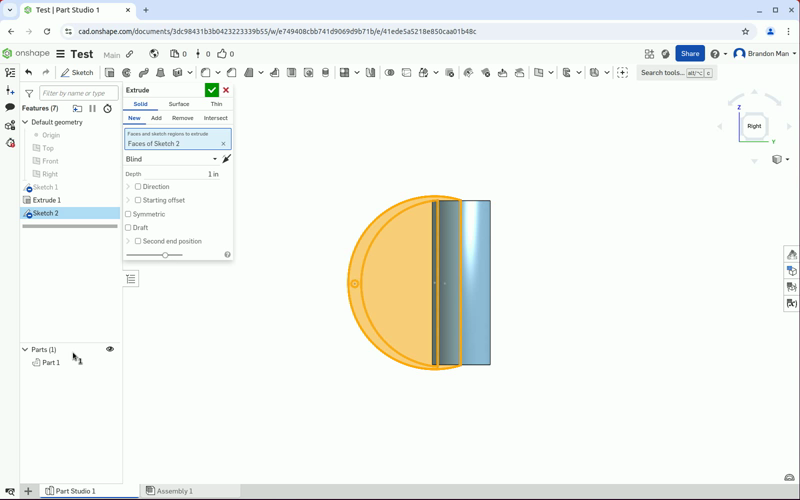
mouse_move(143, 106)
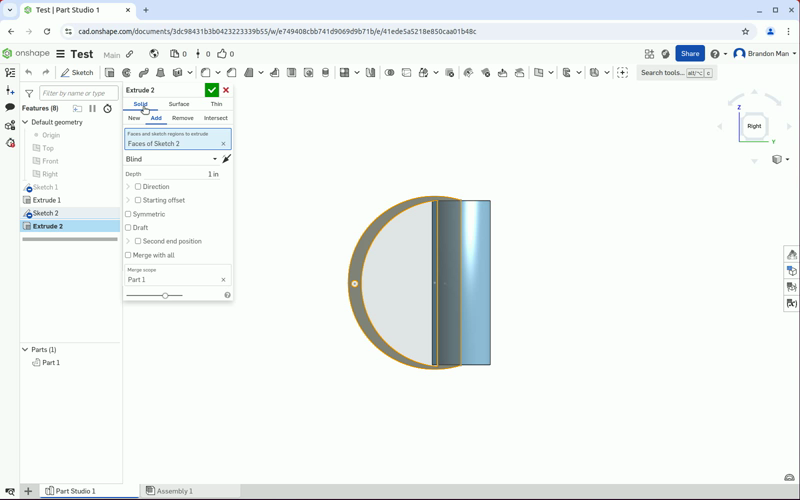
click(143, 106)
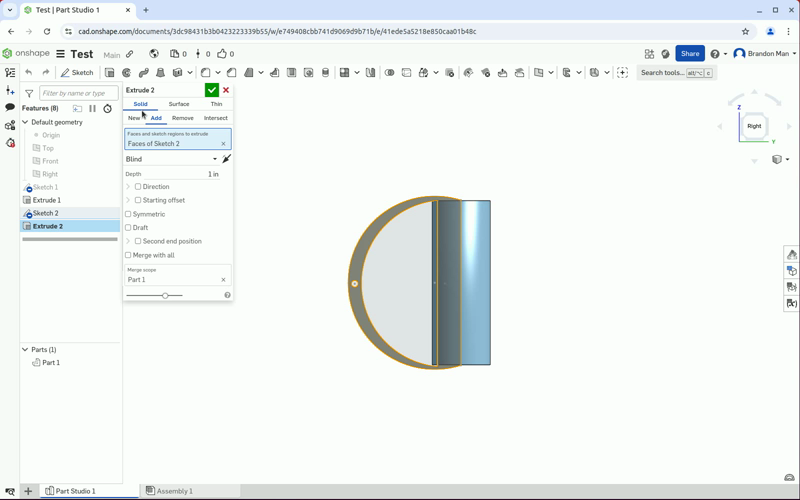
mouse_move(137, 120)
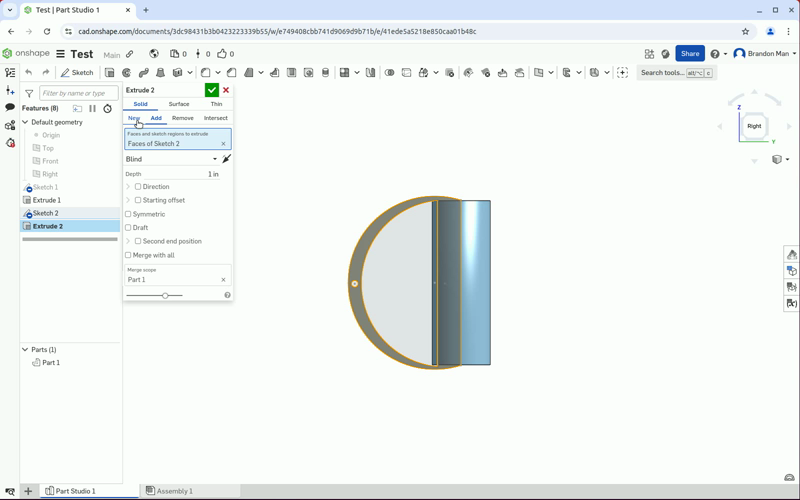
click(137, 120)
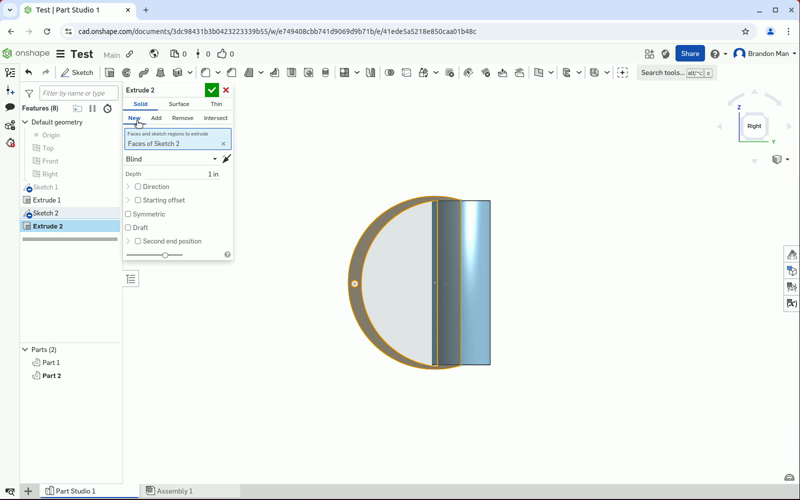
key(tab, 4)
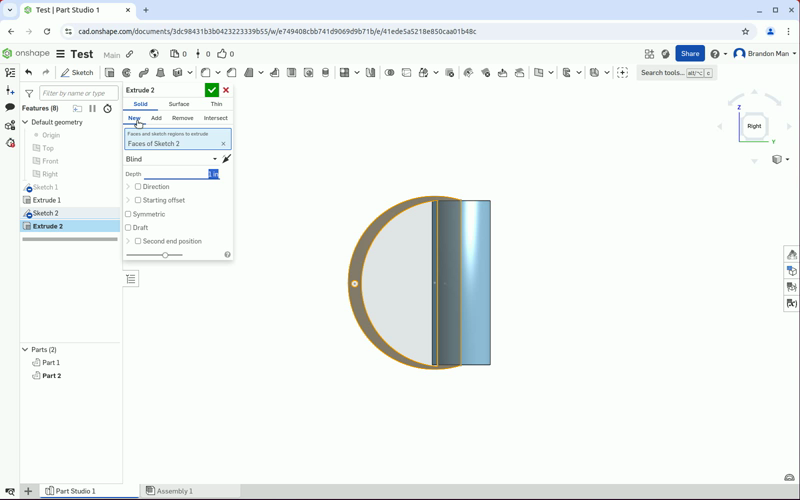
text(5.778)
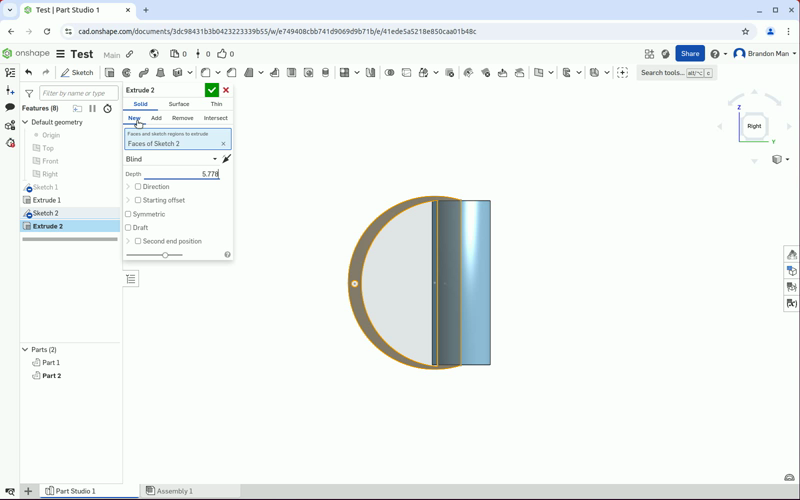
key(tab, 3)
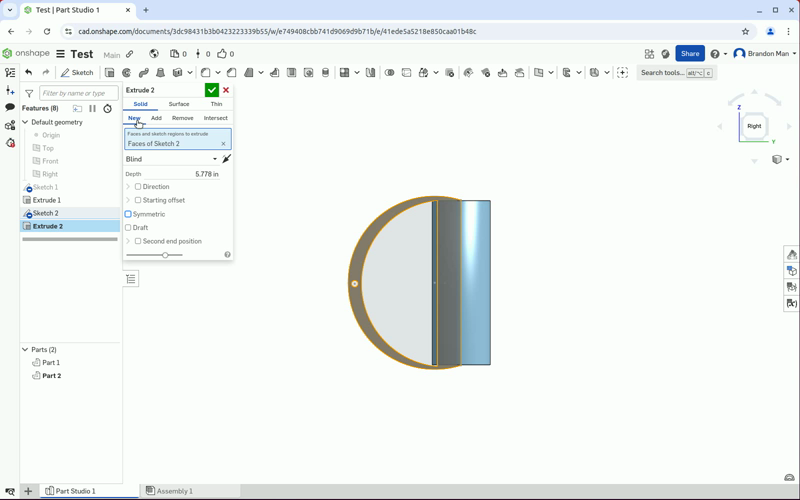
key(space)
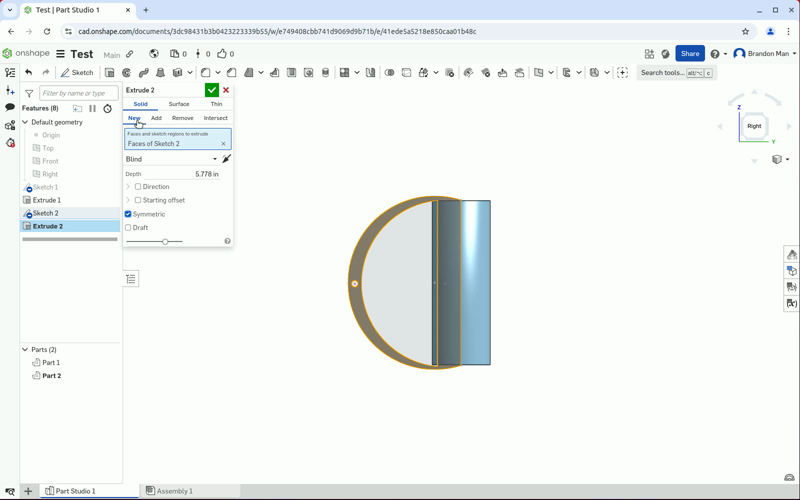
key(enter)
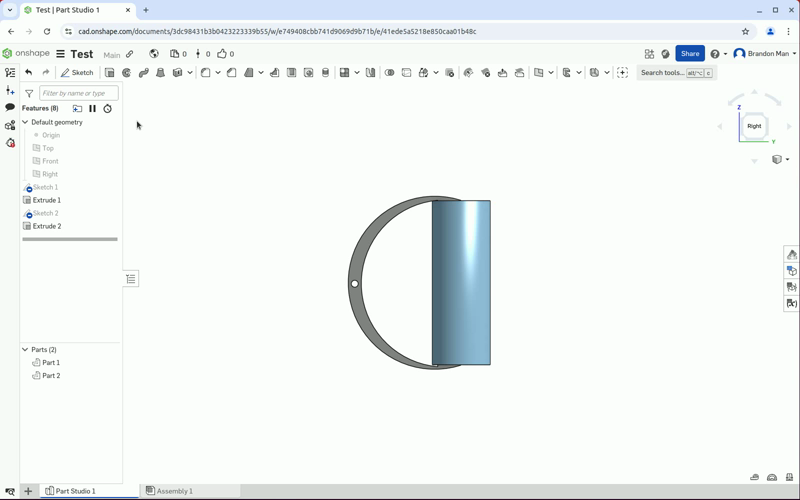
key(shift+h)
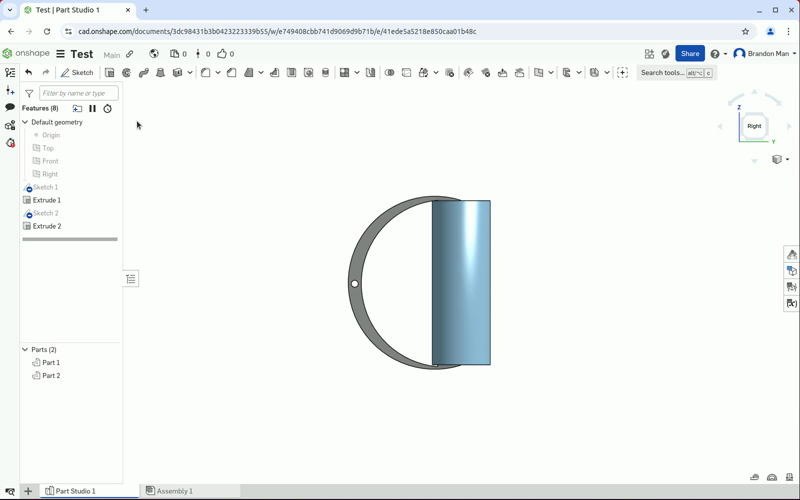
key(shift+h)
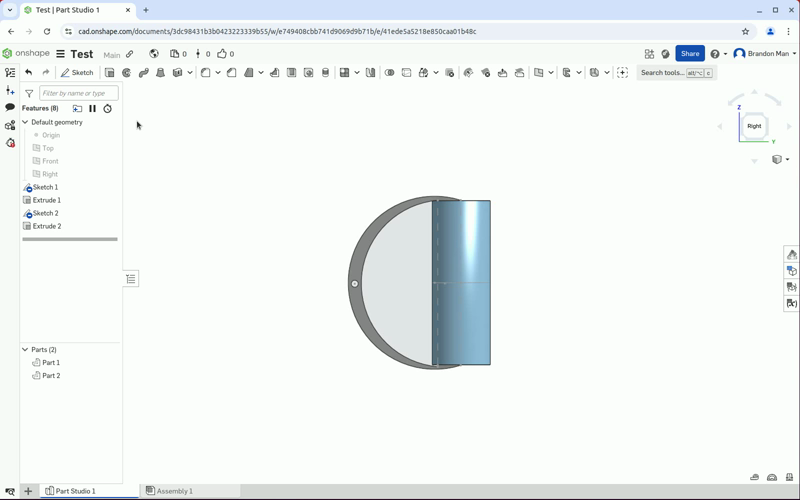
key(shift+7)
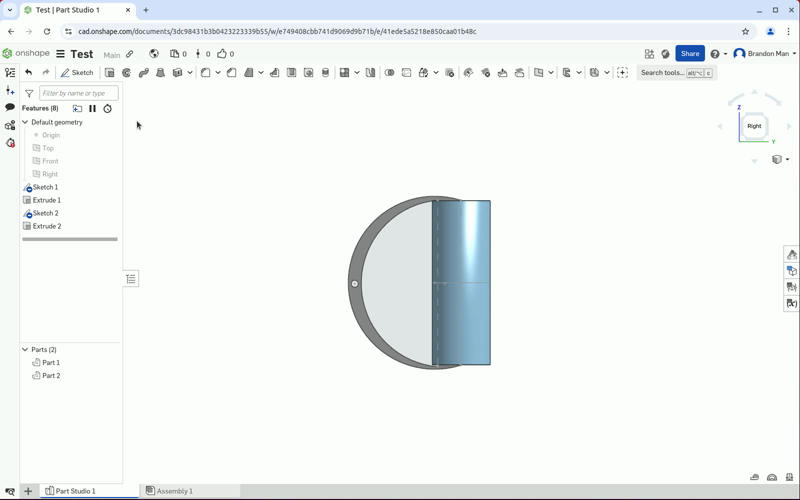
key(right, 2)
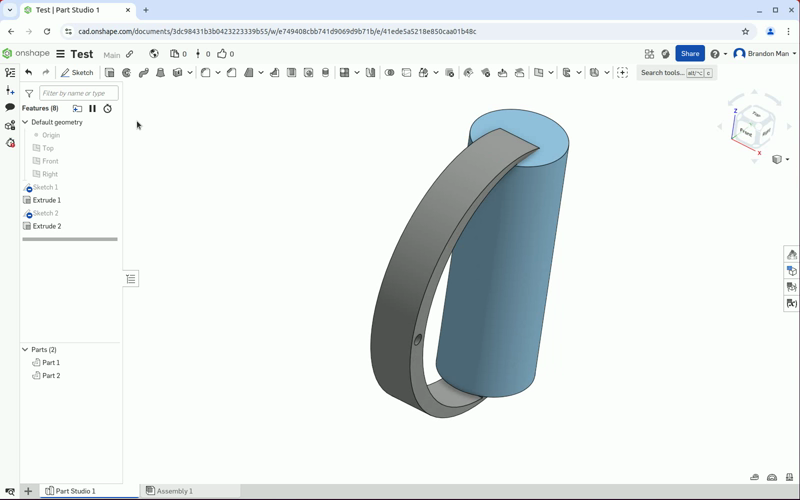
key(down, 2)
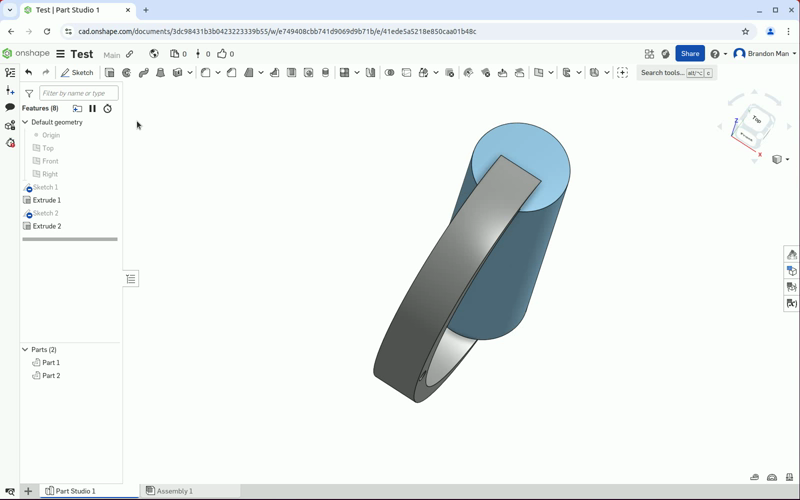
key(up, 2)
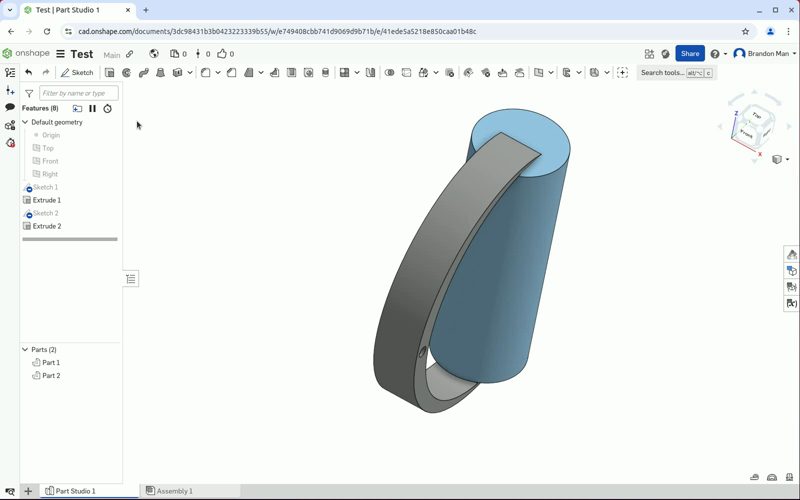
key(left, 2)
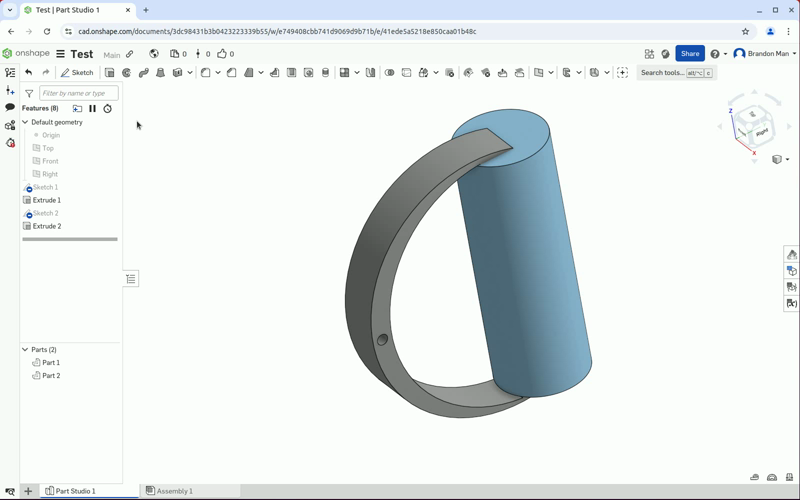
mouse_move(73, 189)
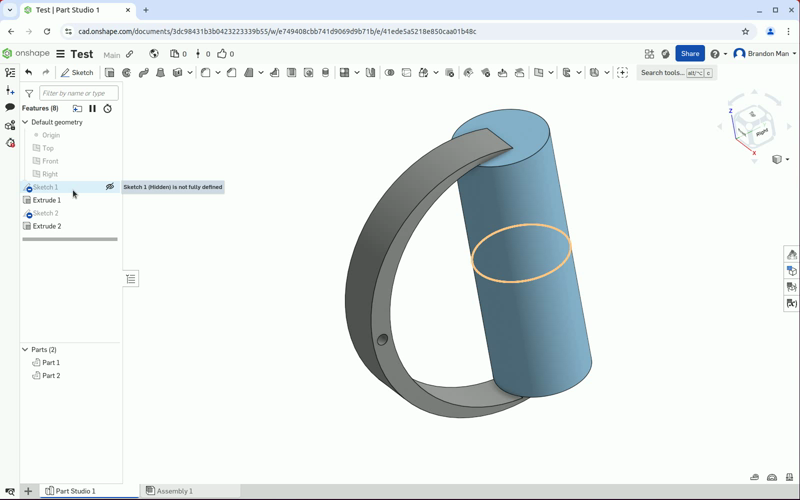
click(73, 189)